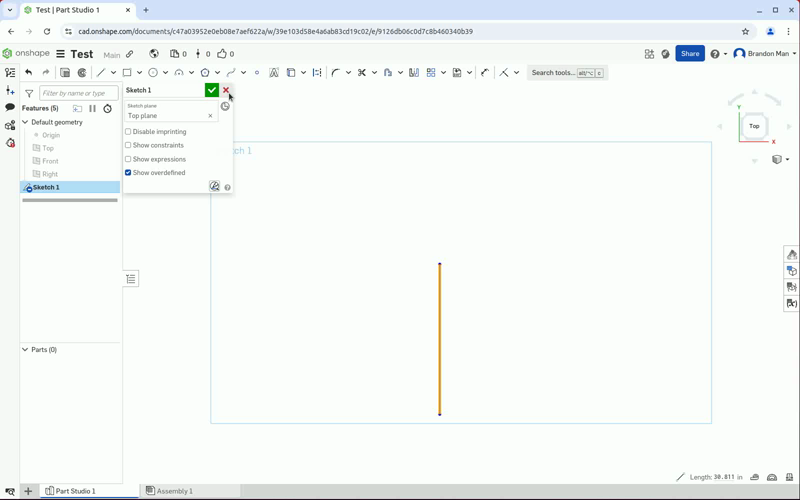
key(shift+h)
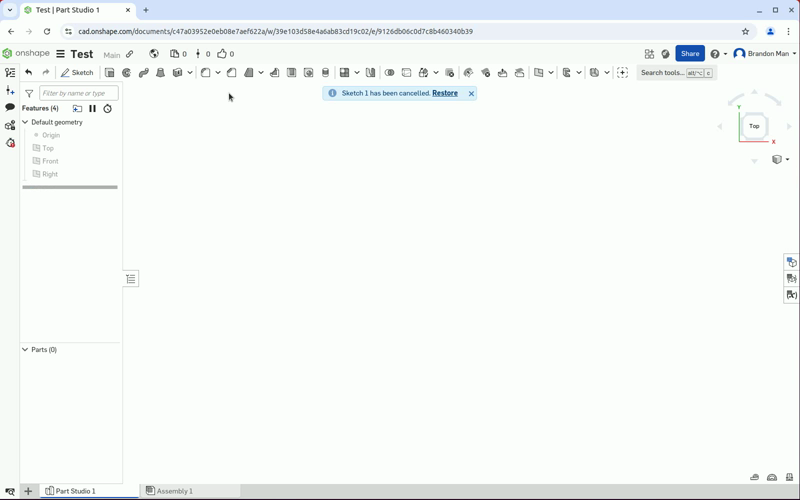
mouse_move(73, 352)
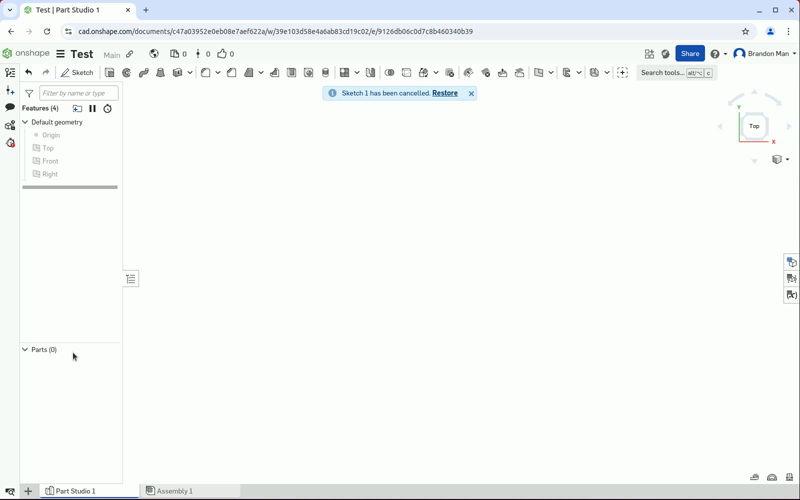
key(y)
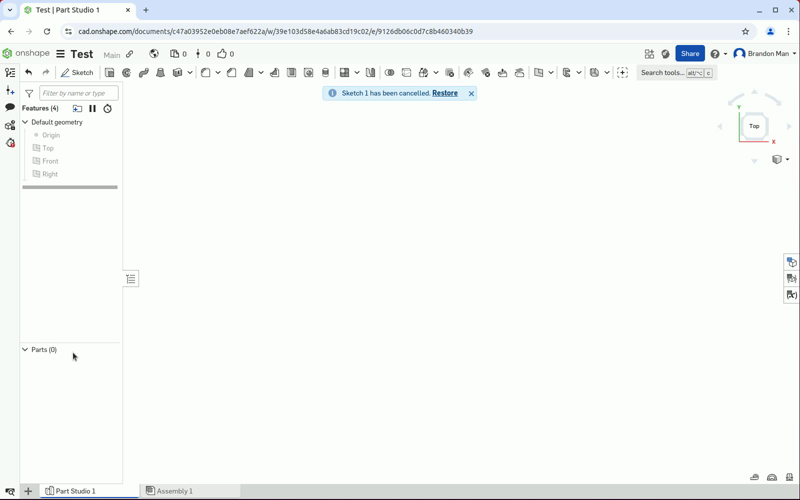
key(shift+p)
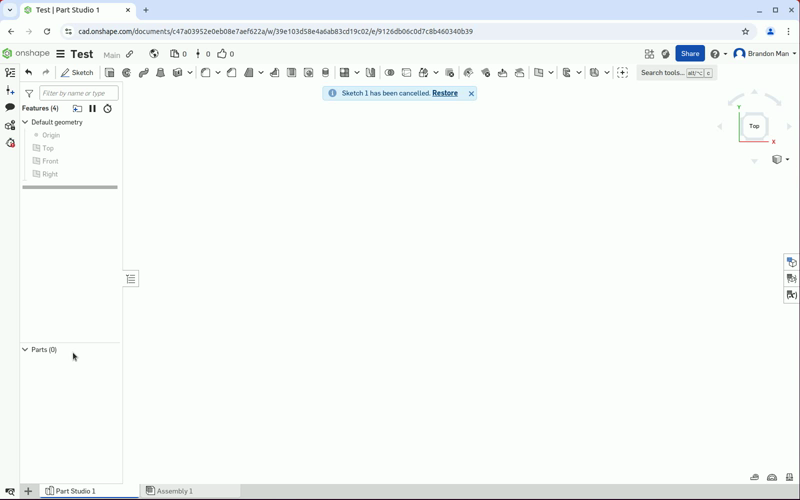
key(space)
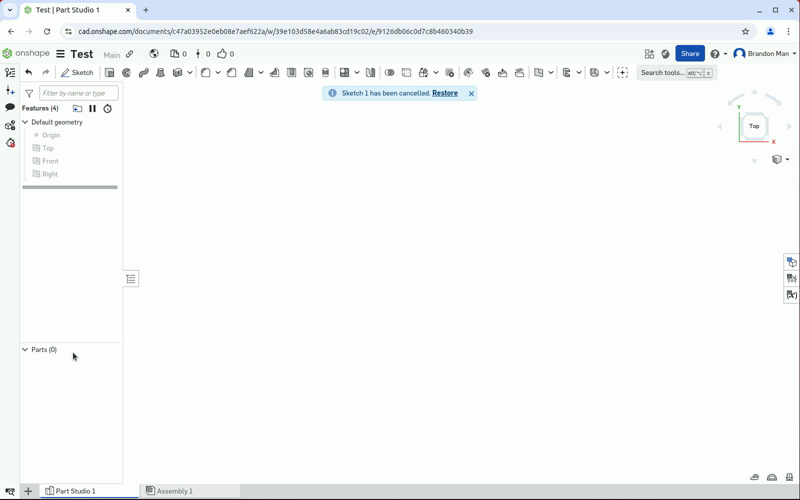
key_down(shift)
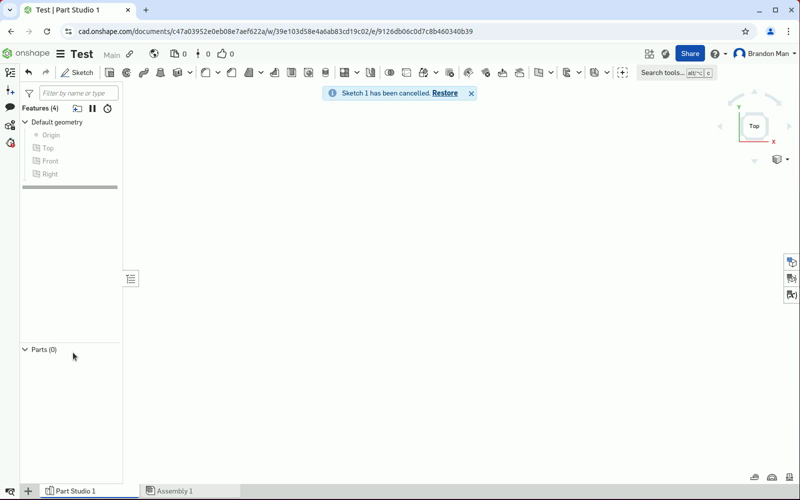
key(up)
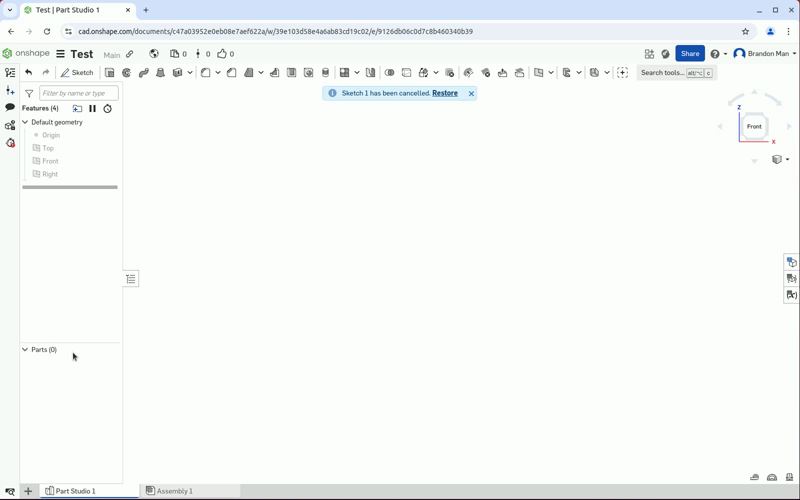
key_up(shift)
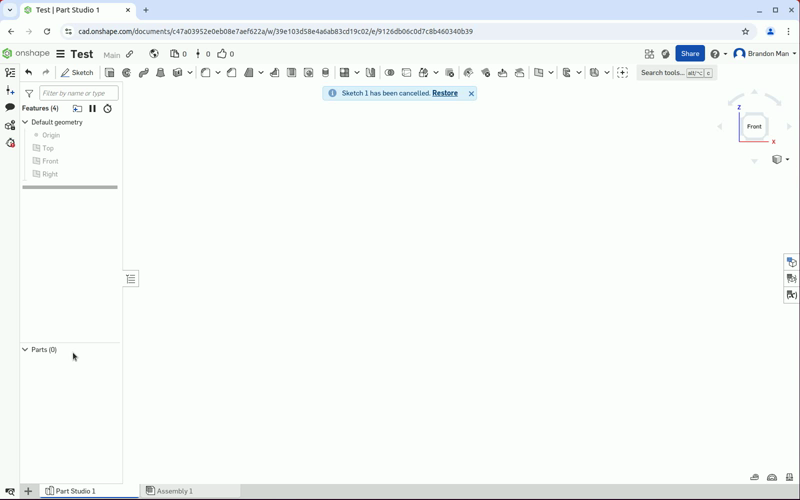
mouse_move(73, 352)
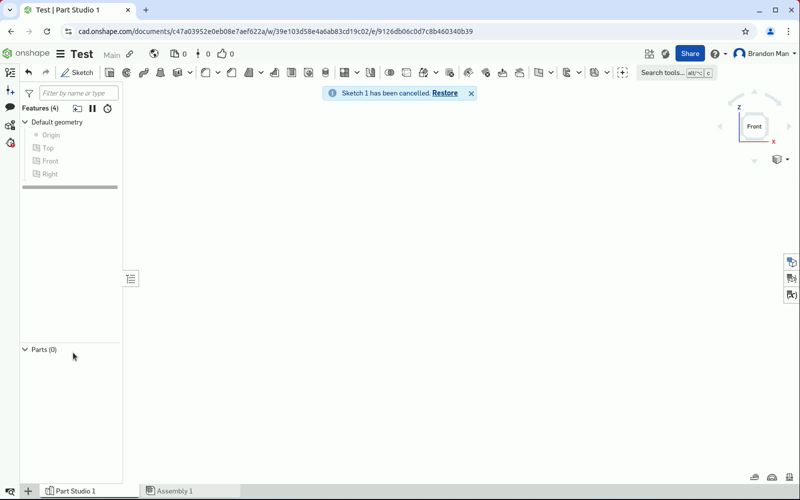
key(shift+y)
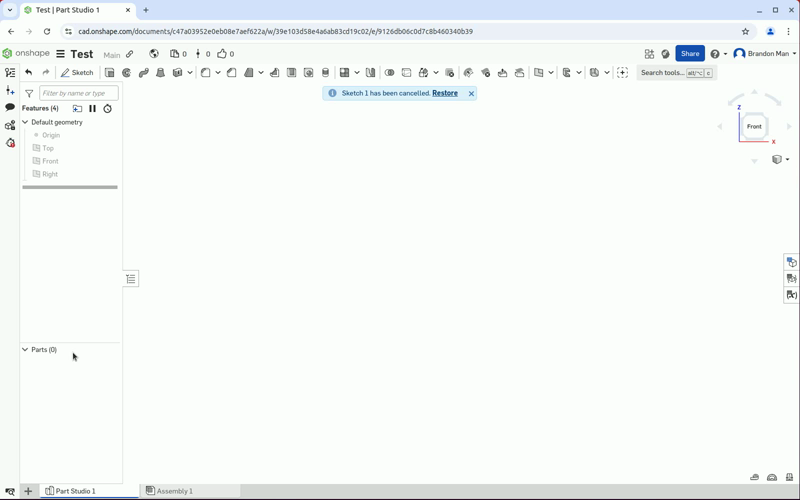
key(shift+s)
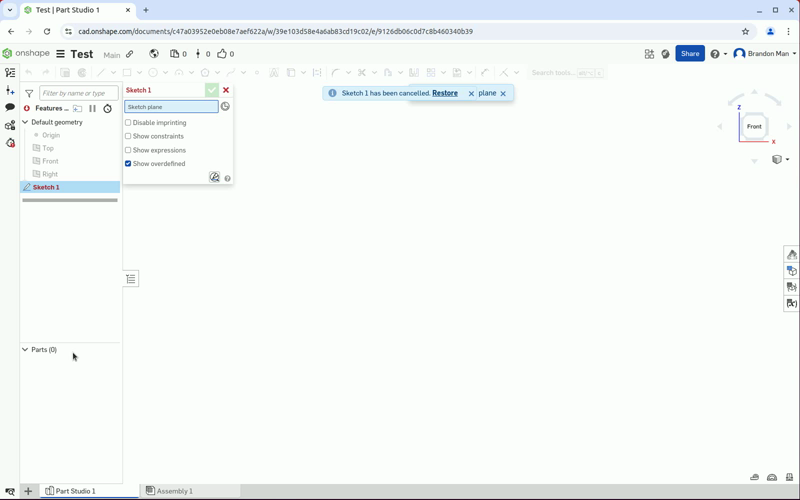
mouse_move(73, 163)
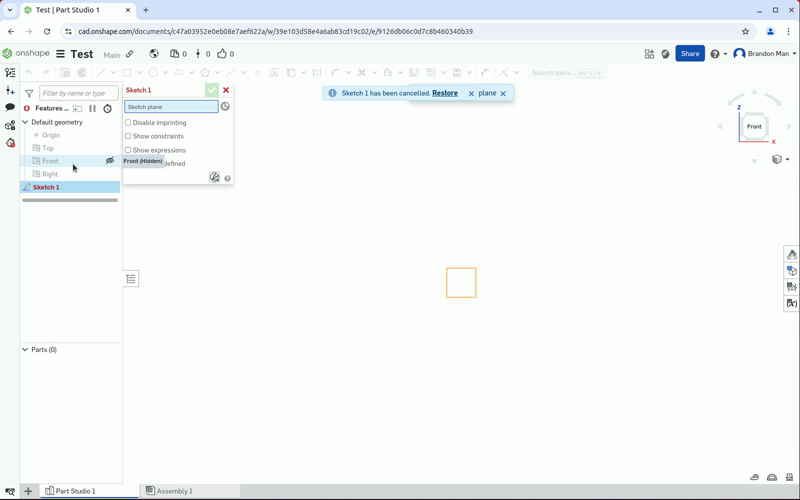
click(73, 163)
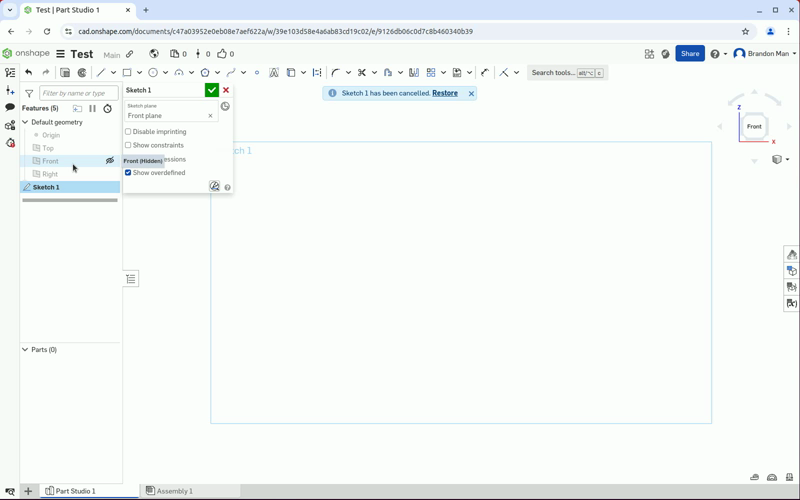
mouse_move(73, 352)
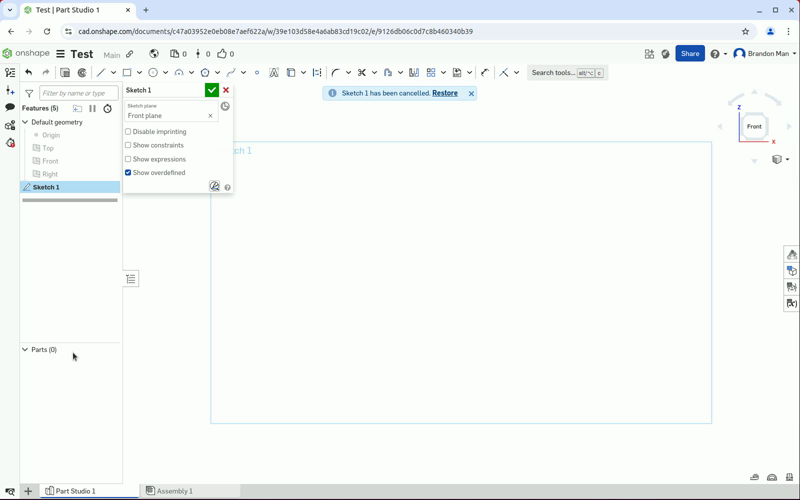
key(y)
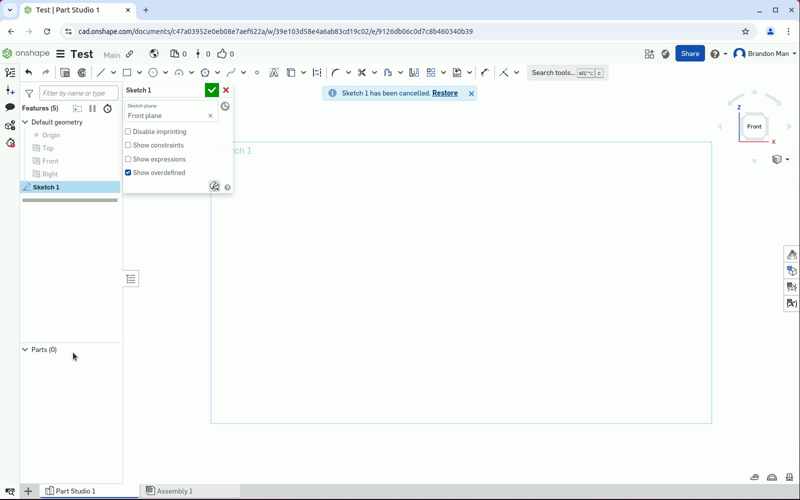
key(c)
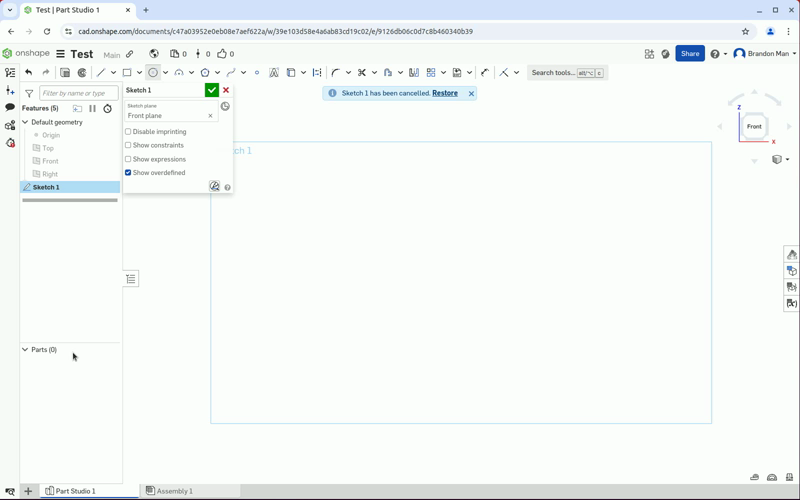
key_down(shift)
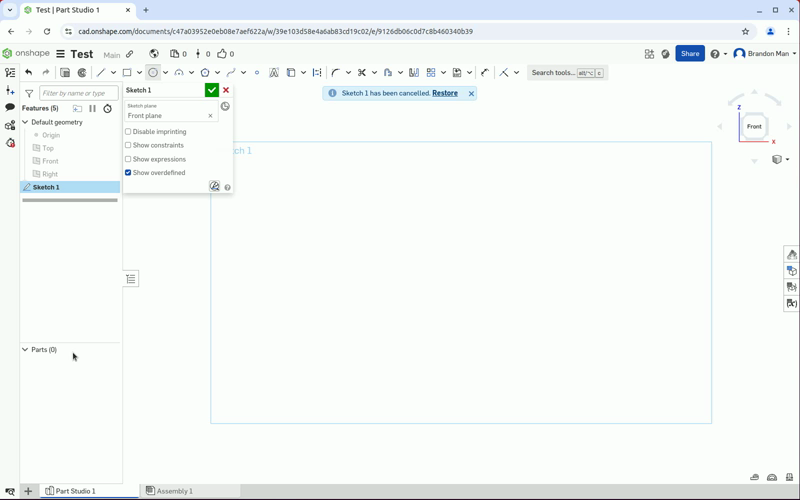
mouse_move(461, 282)
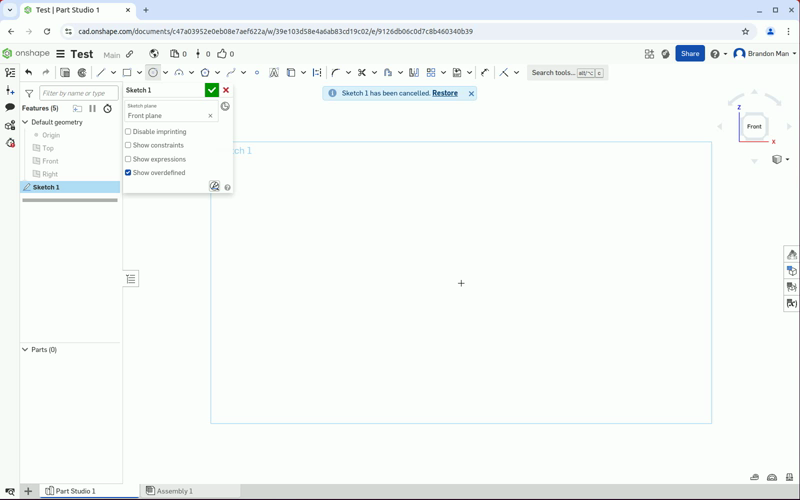
click(461, 282)
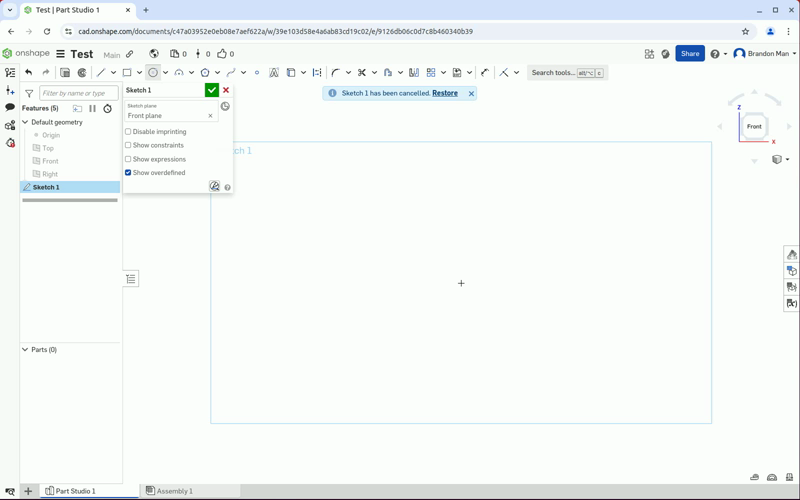
key_up(shift)
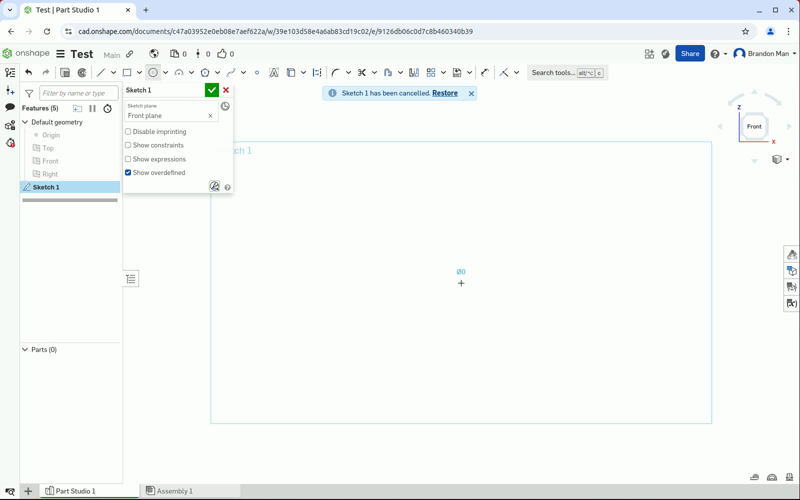
mouse_move(542, 282)
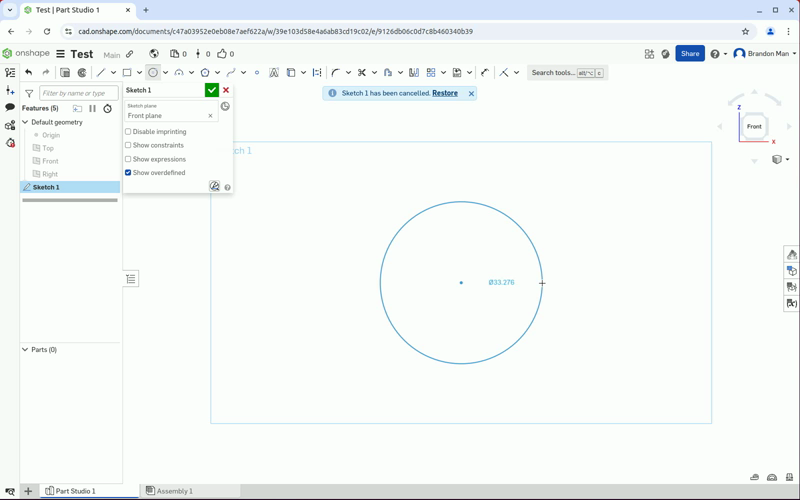
click(542, 282)
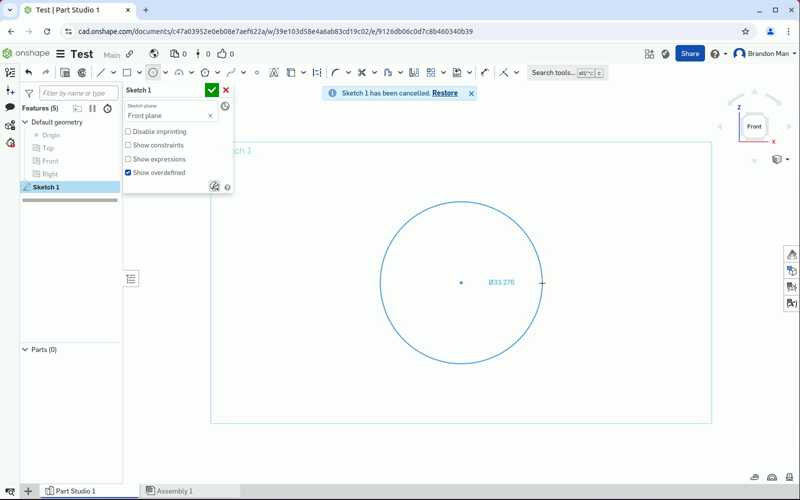
key(esc)
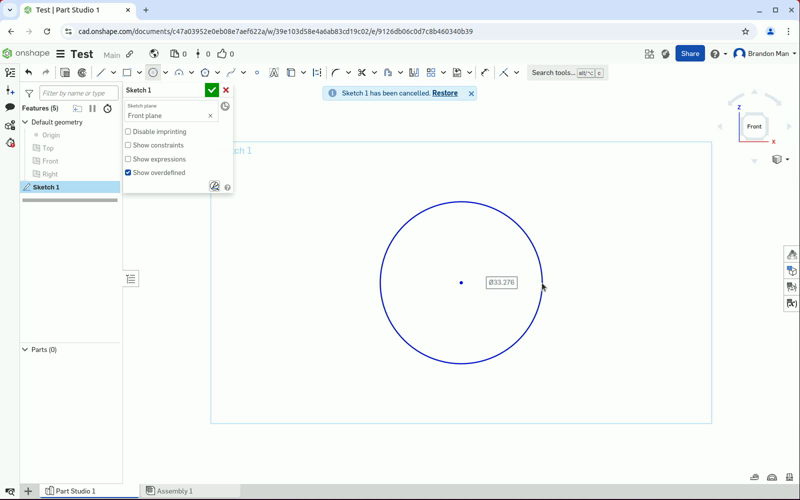
mouse_move(435, 226)
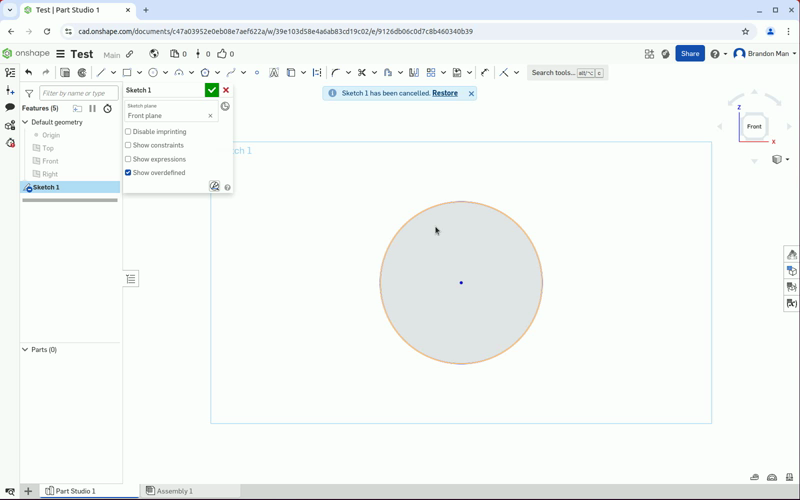
click(435, 226)
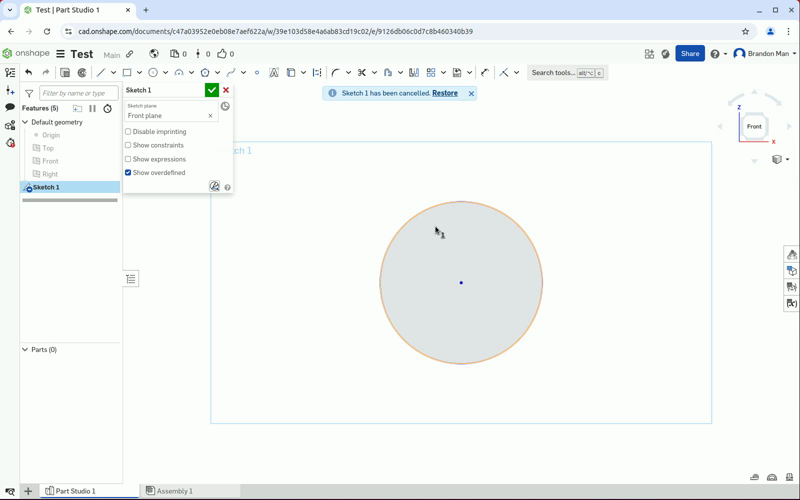
mouse_move(73, 352)
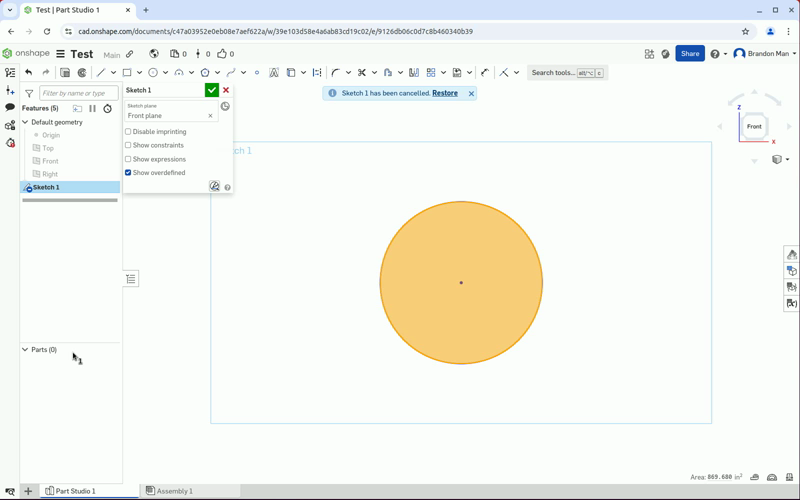
key(shift+y)
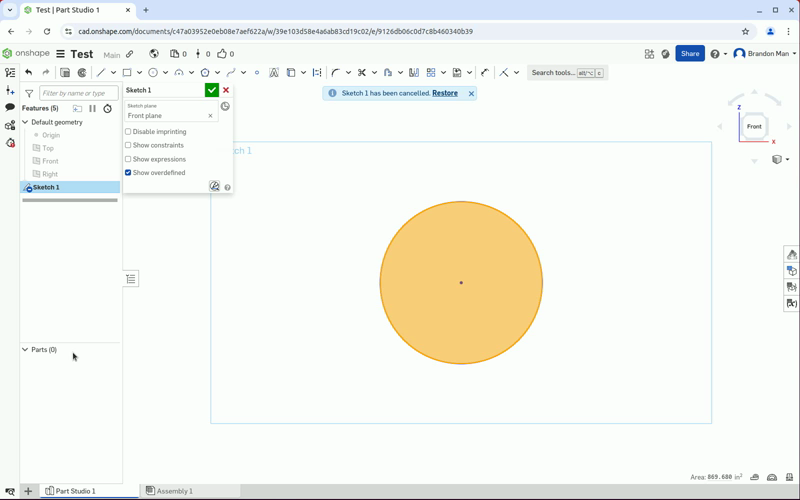
key(shift+e)
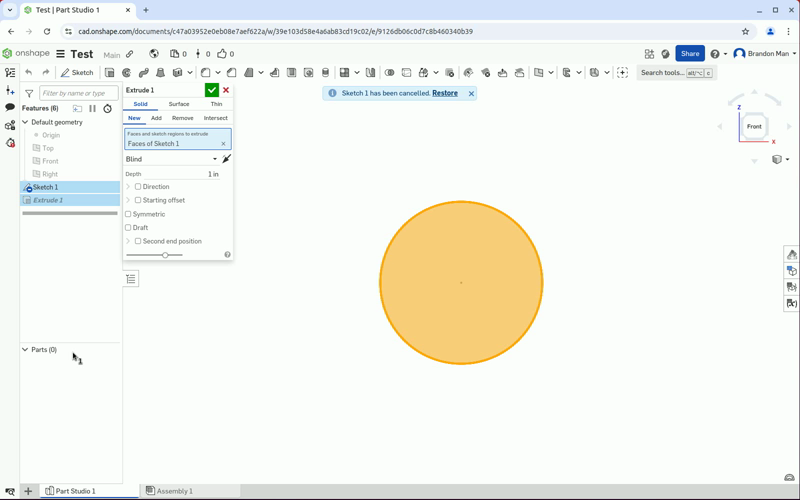
mouse_move(143, 106)
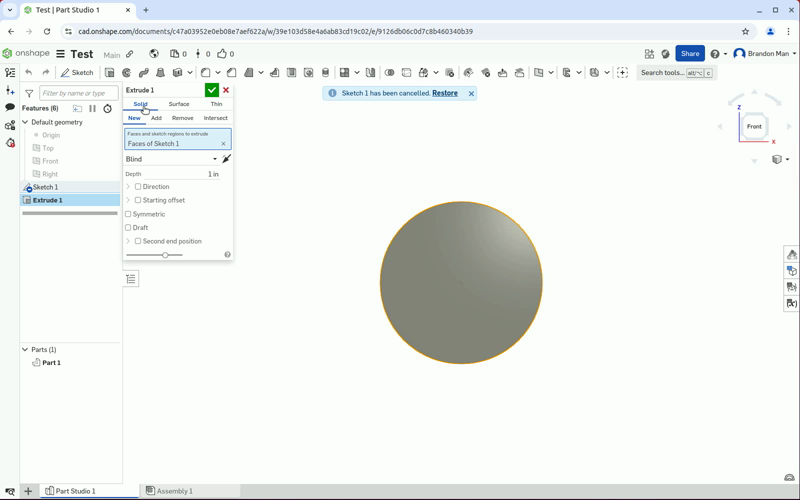
click(143, 106)
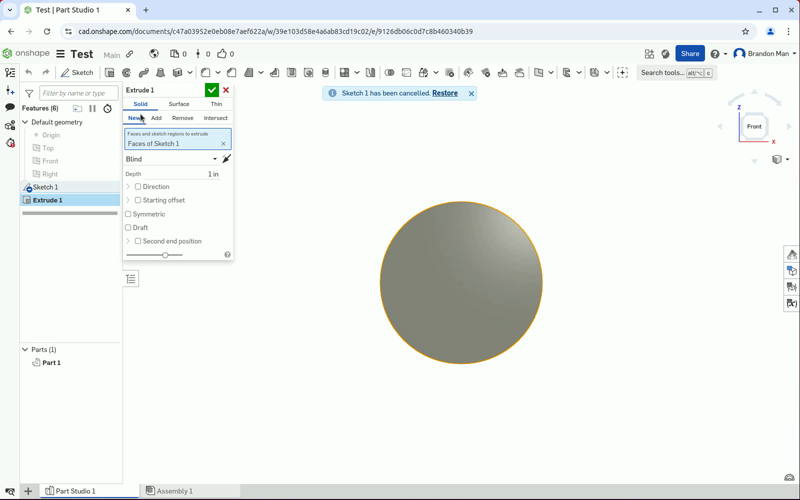
mouse_move(137, 120)
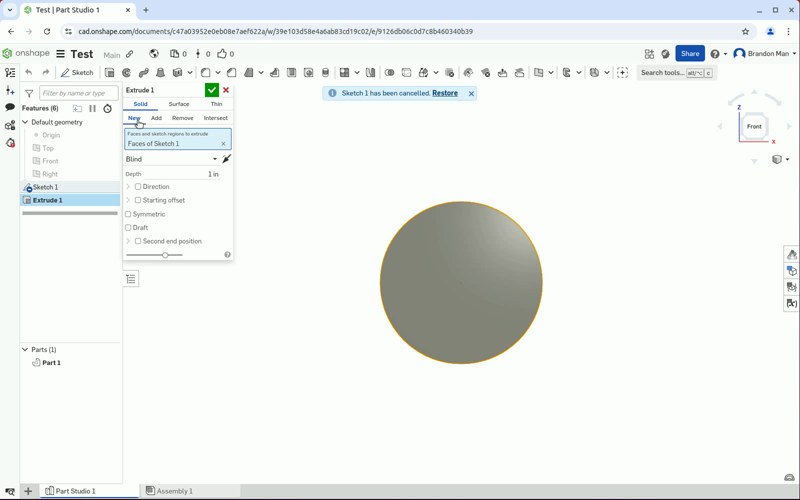
click(137, 120)
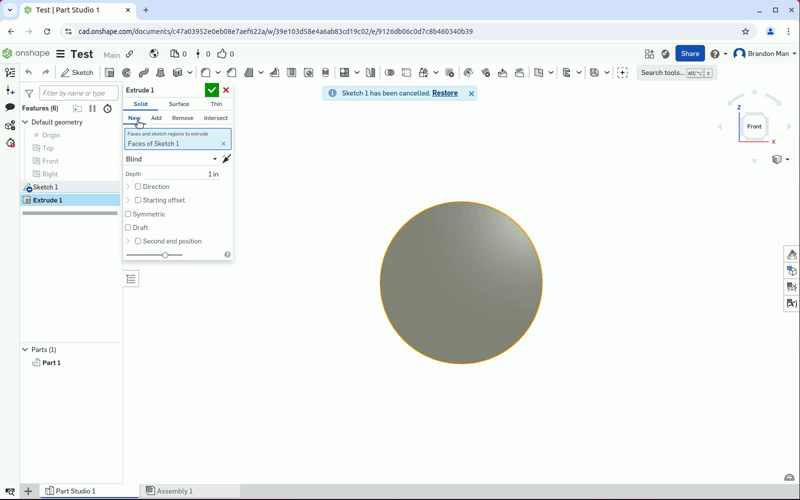
key(tab, 4)
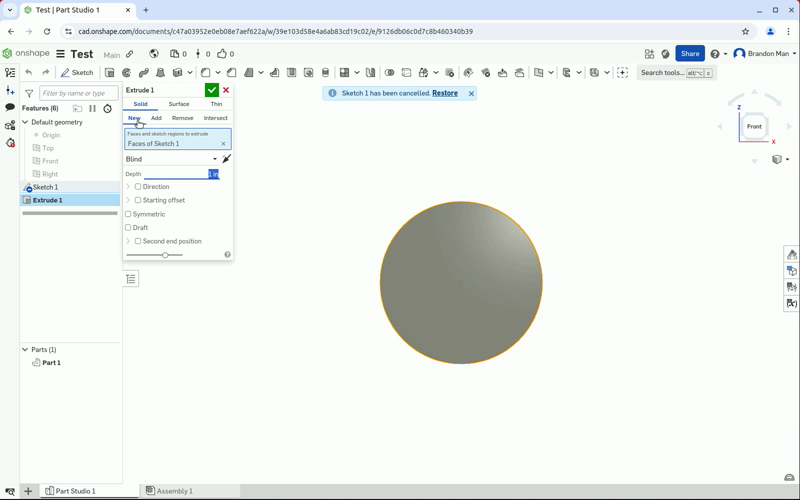
text(-23.108)
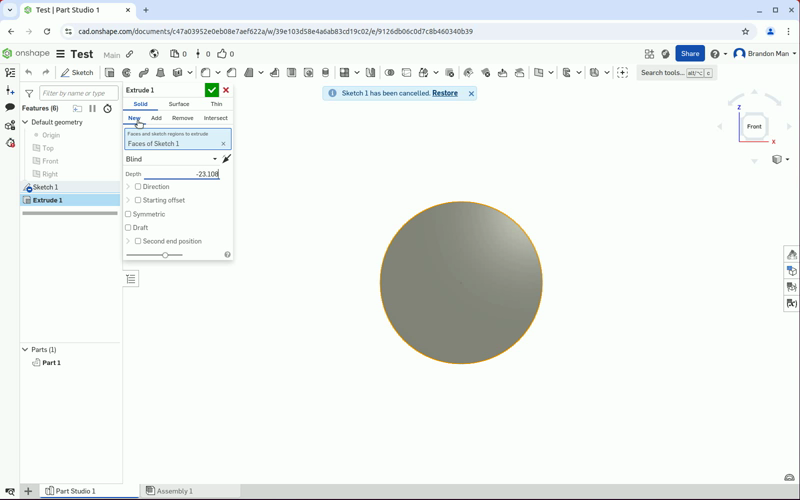
key(enter)
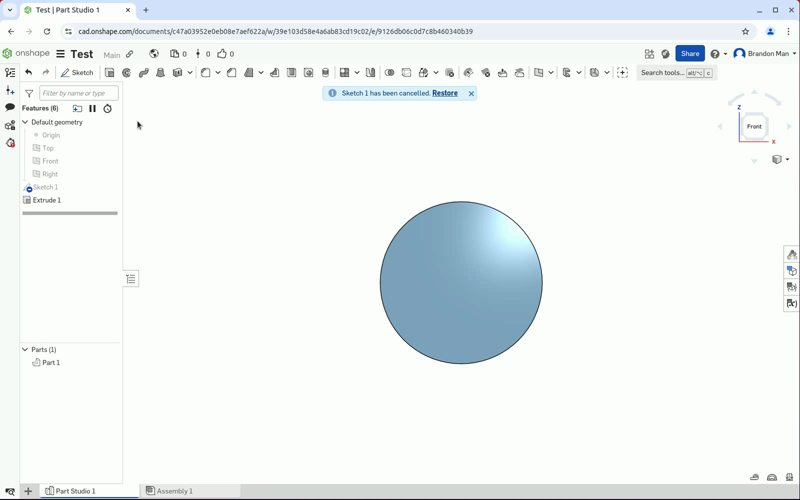
key(shift+h)
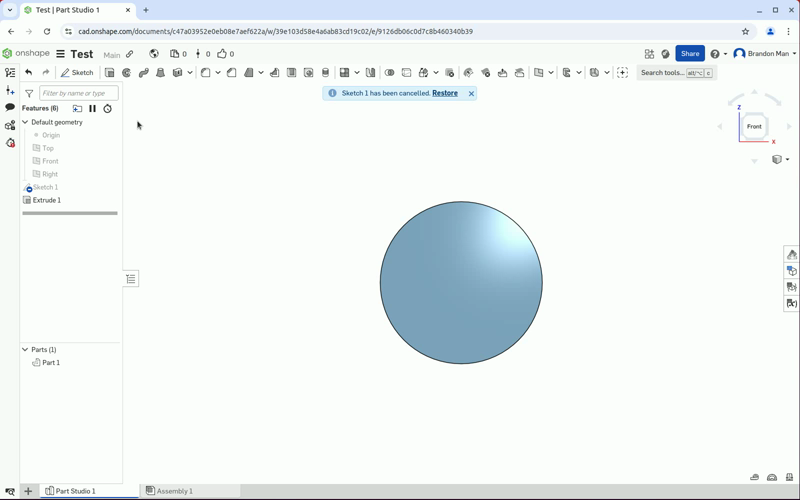
key(shift+h)
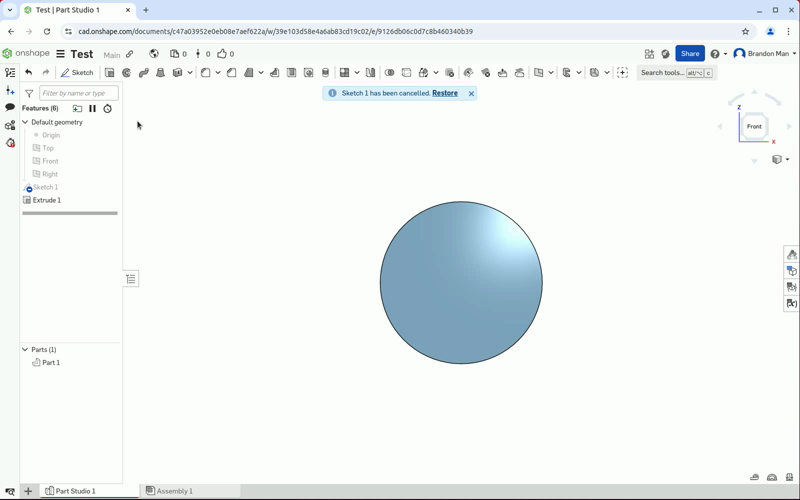
mouse_move(73, 189)
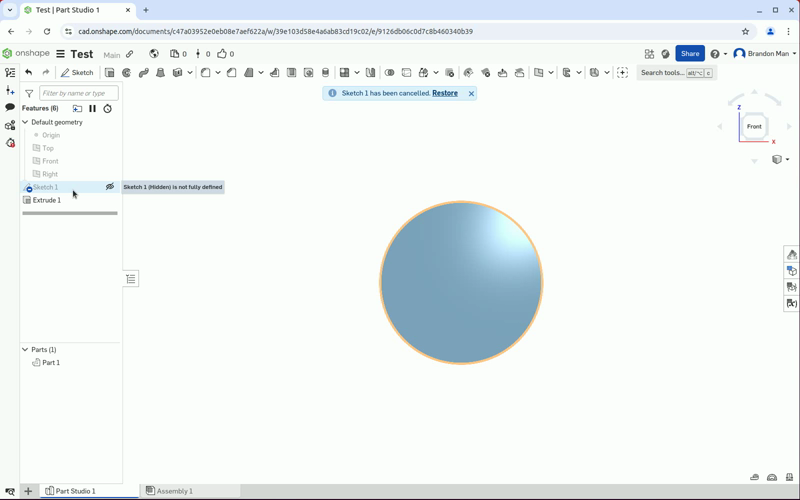
click(73, 189)
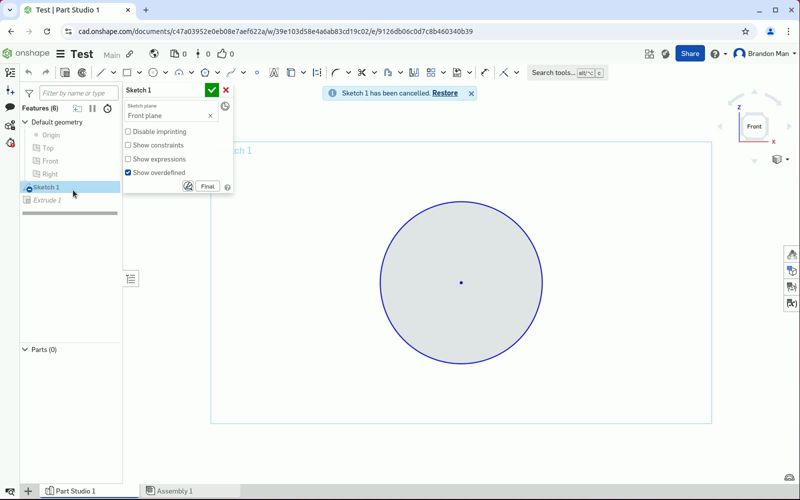
mouse_move(229, 92)
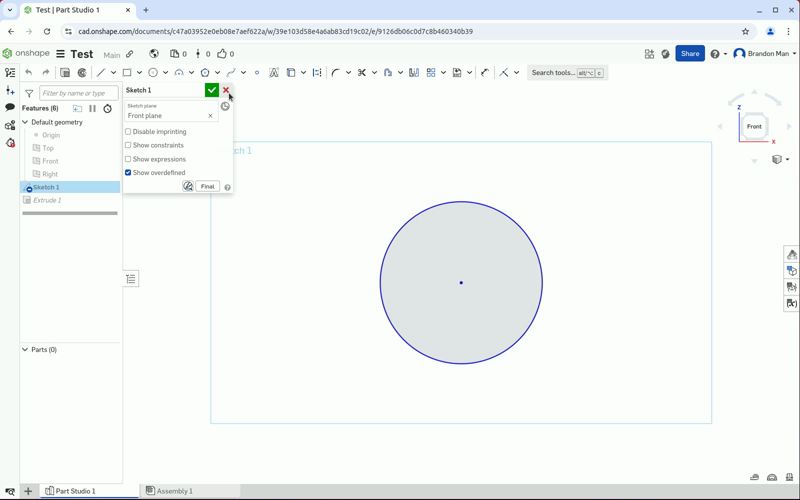
click(229, 92)
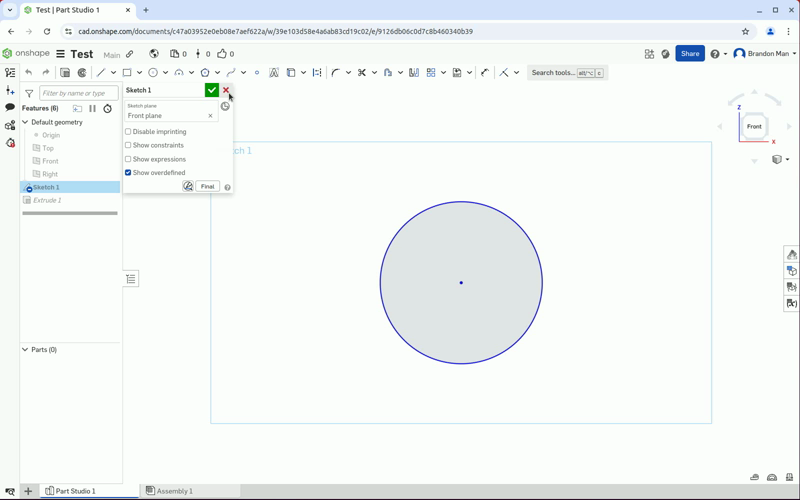
key(shift+s)
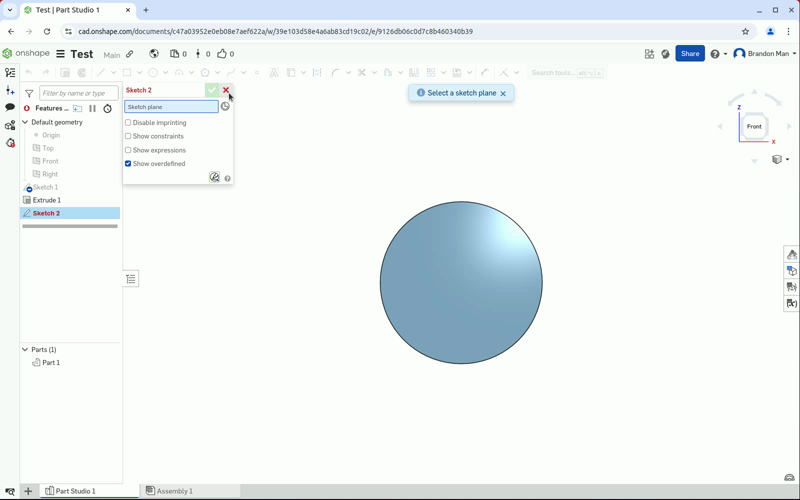
mouse_move(73, 163)
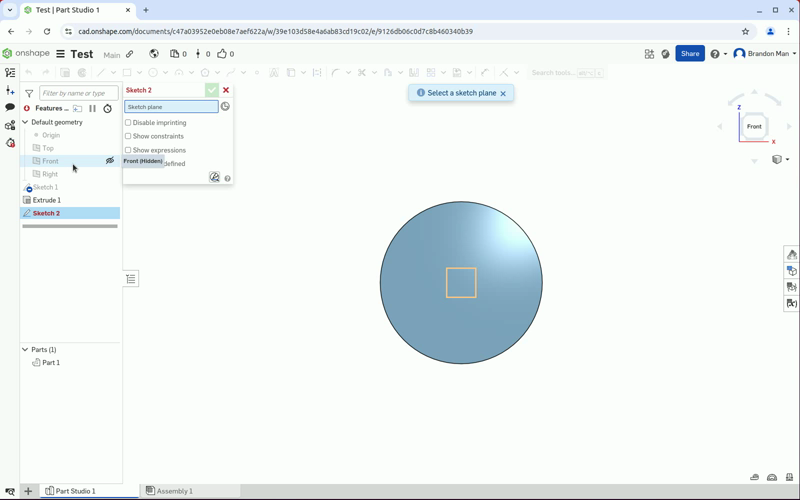
click(73, 163)
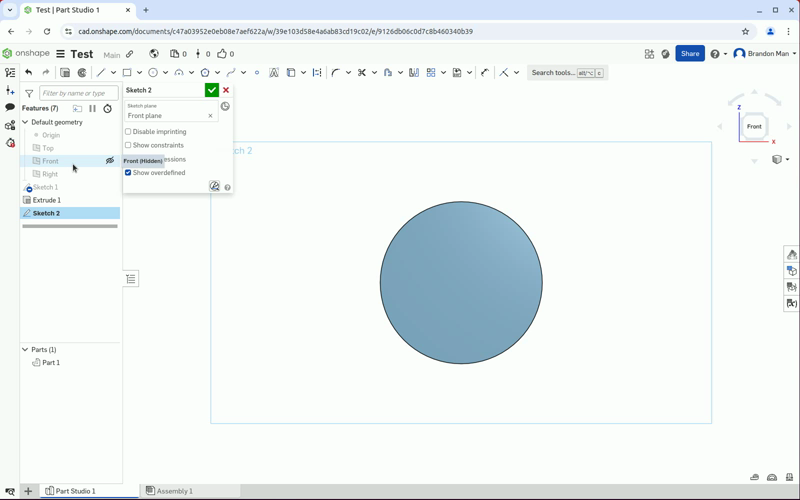
mouse_move(73, 352)
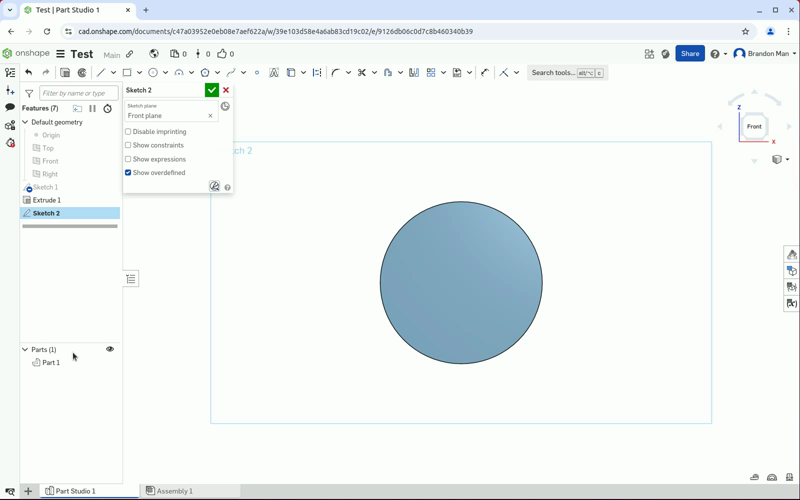
key(y)
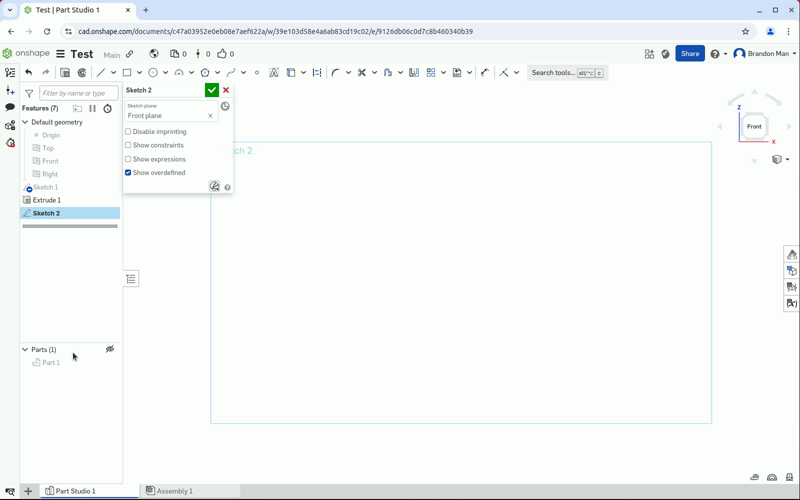
key(c)
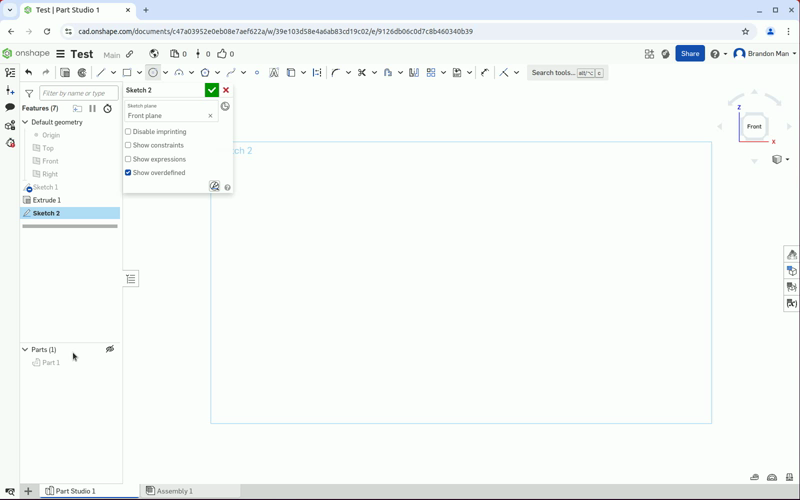
key_down(shift)
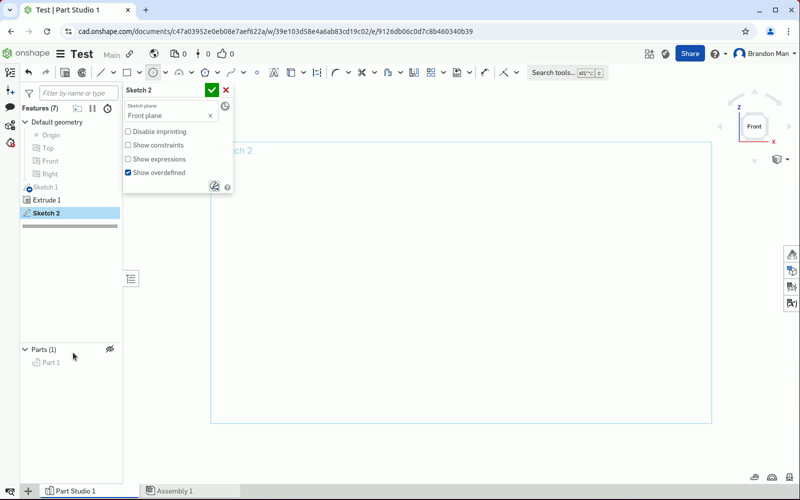
mouse_move(461, 282)
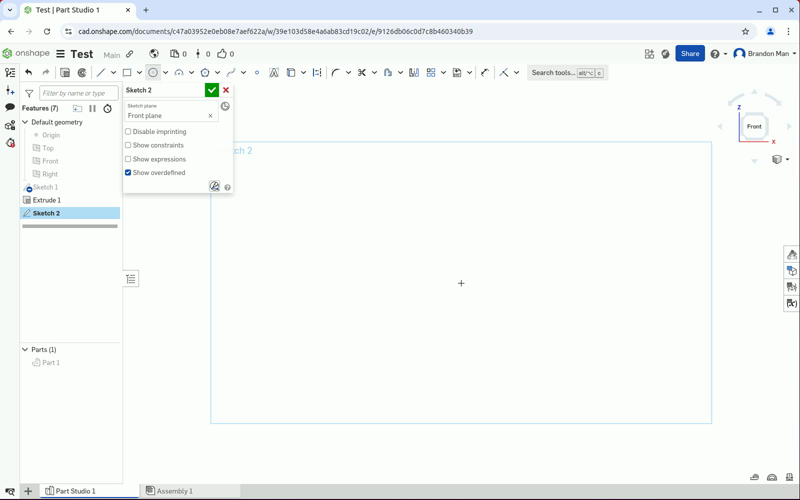
click(461, 282)
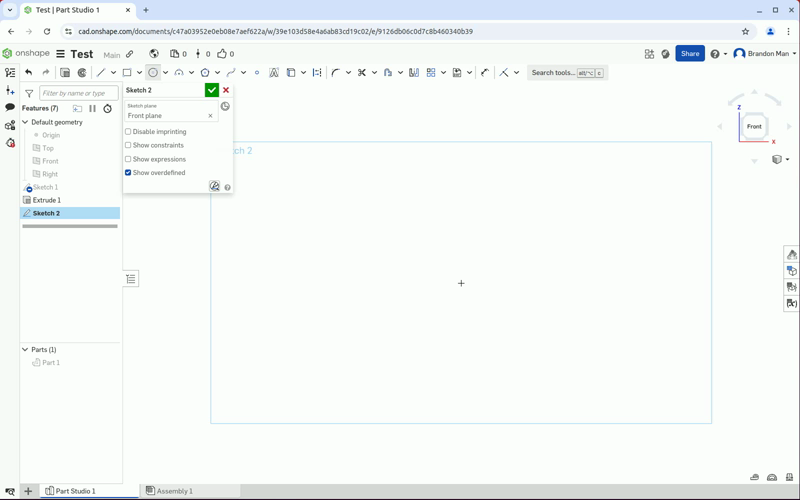
key_up(shift)
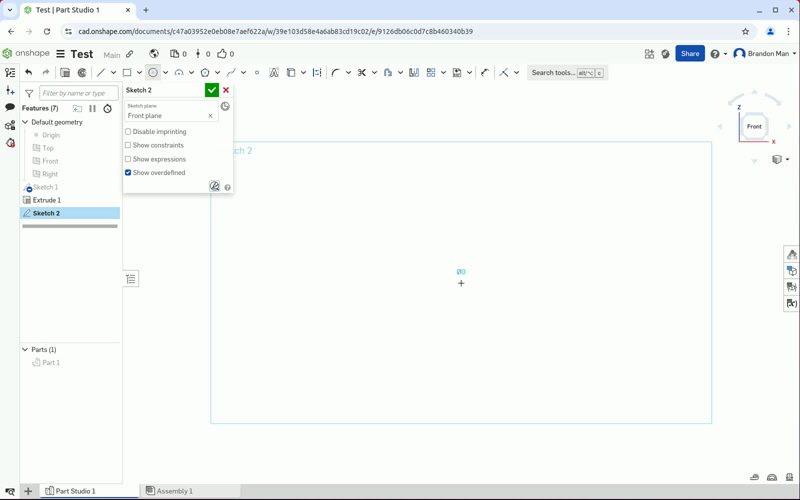
mouse_move(557, 282)
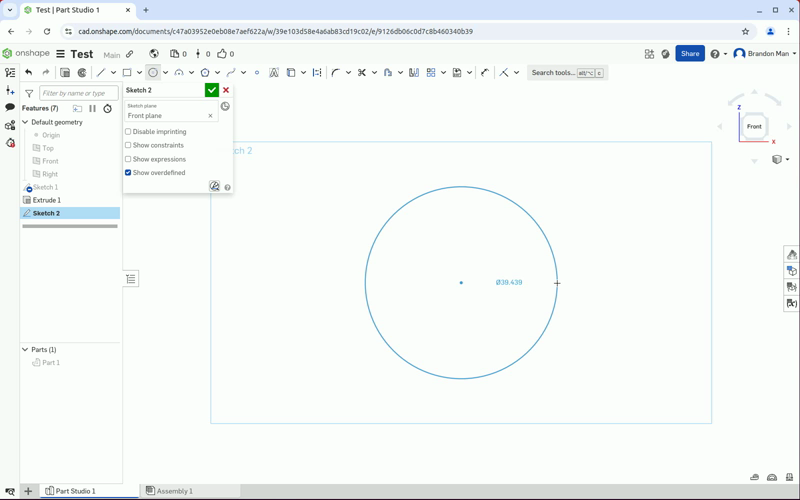
click(557, 282)
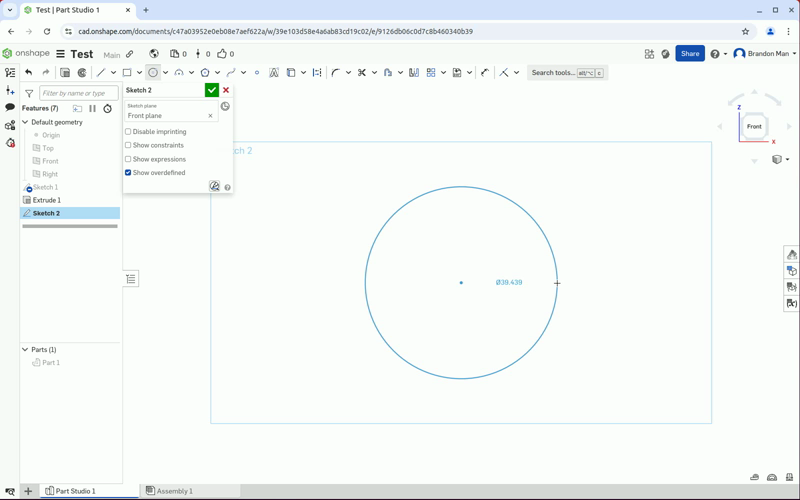
key(esc)
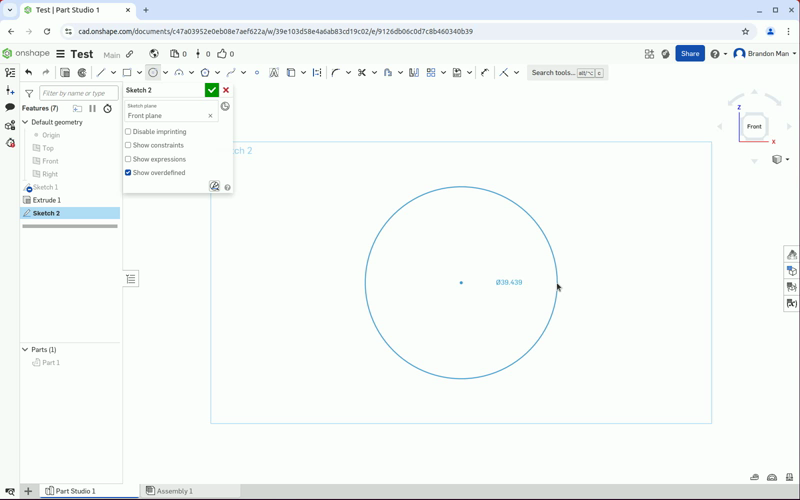
mouse_move(475, 344)
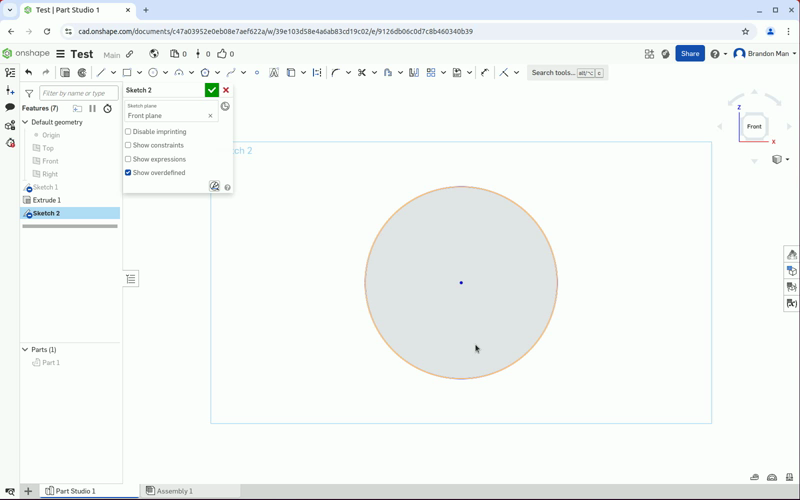
click(475, 344)
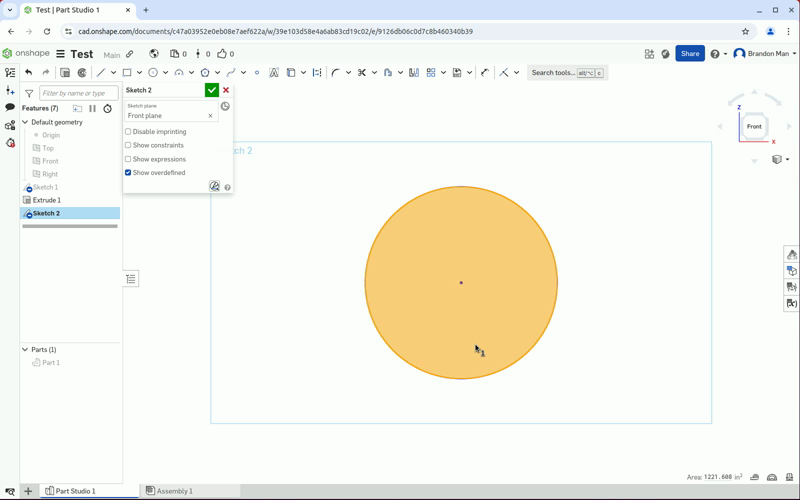
mouse_move(73, 352)
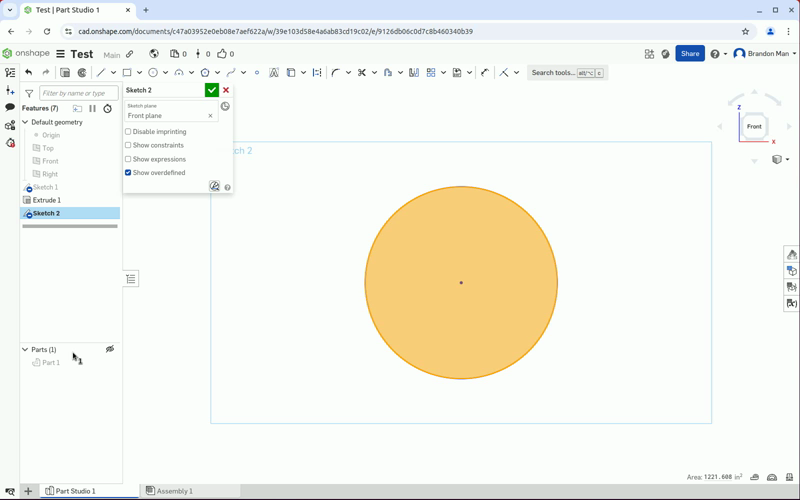
key(shift+y)
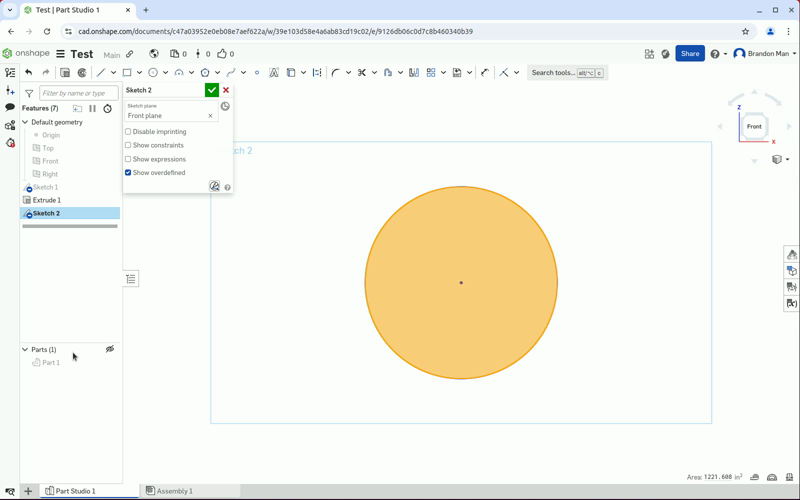
key(shift+e)
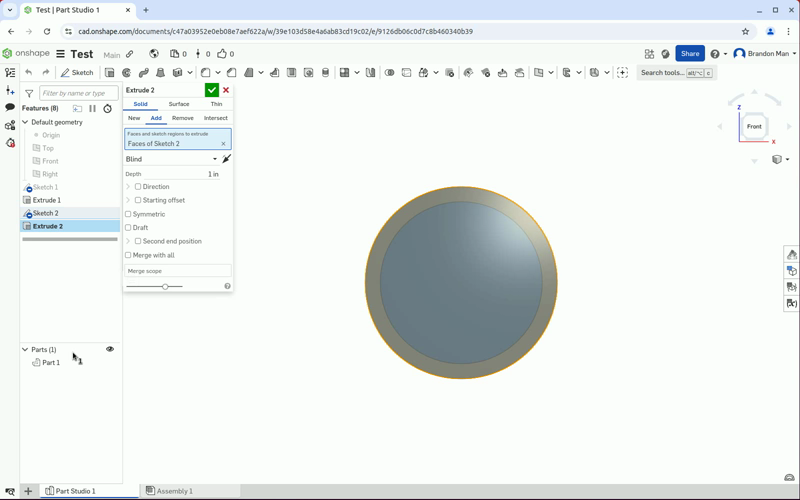
mouse_move(143, 106)
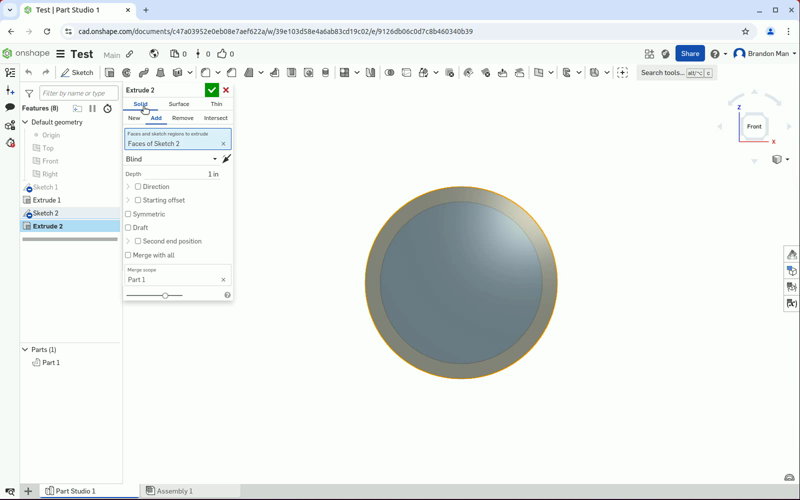
click(143, 106)
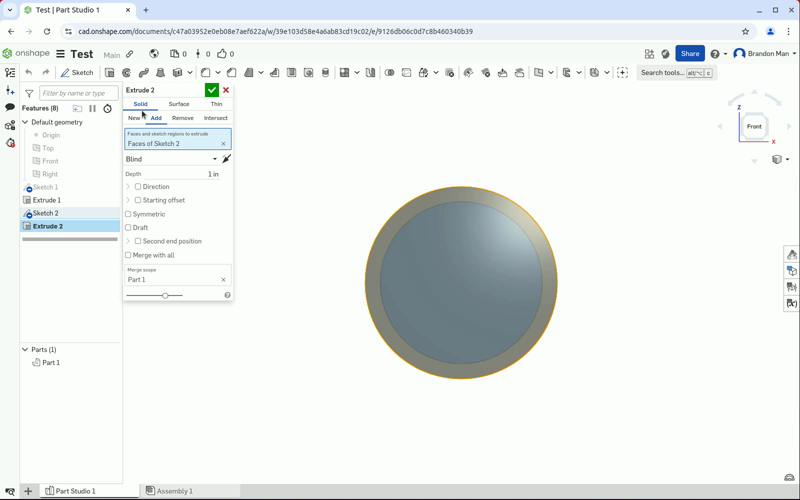
mouse_move(137, 120)
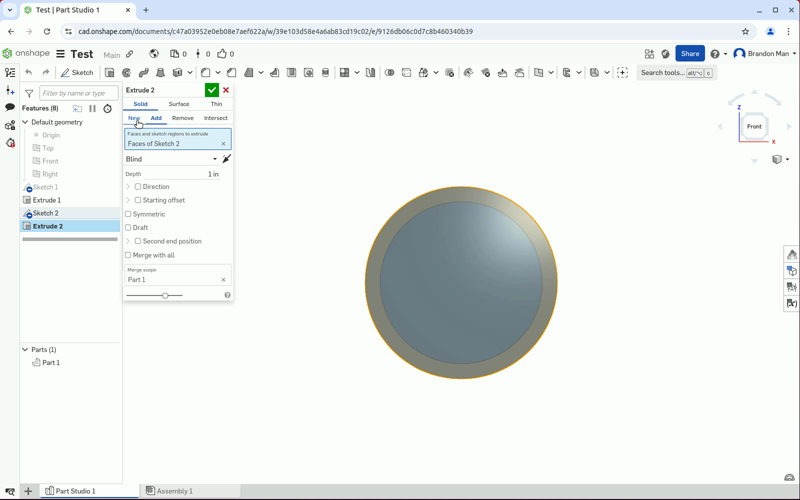
click(137, 120)
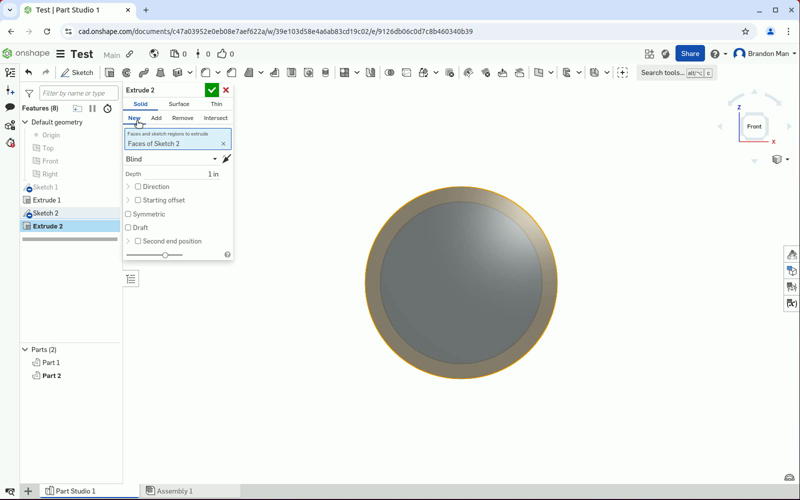
key(tab, 4)
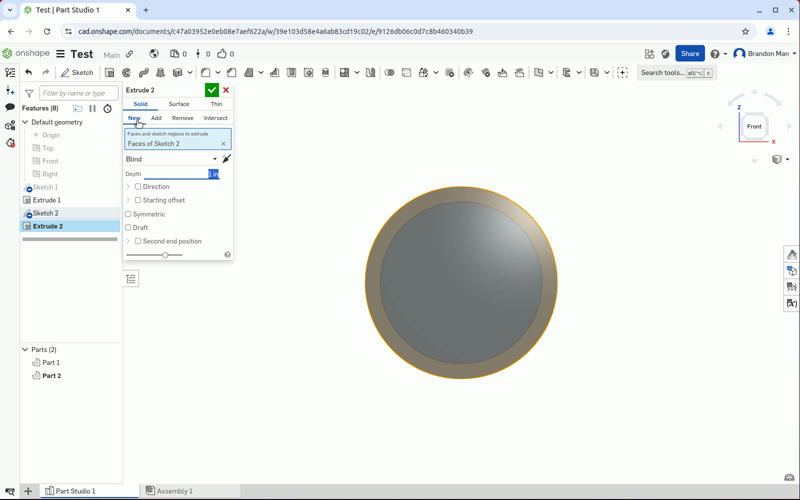
text(11.554)
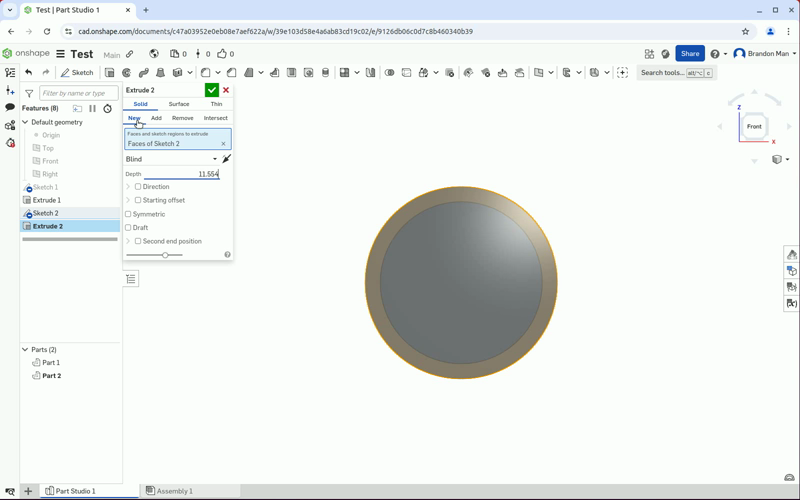
key(enter)
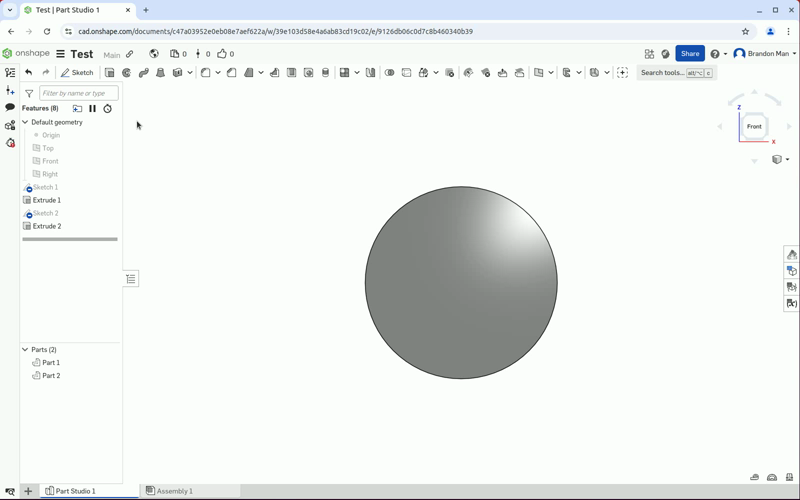
key(shift+h)
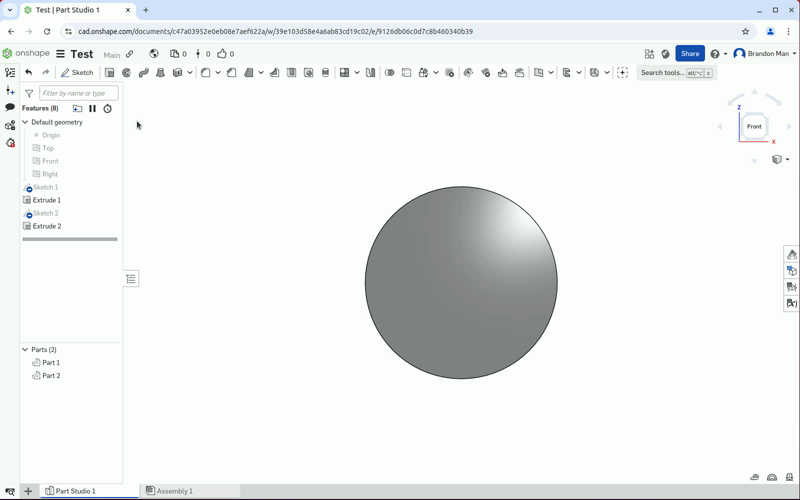
key(shift+h)
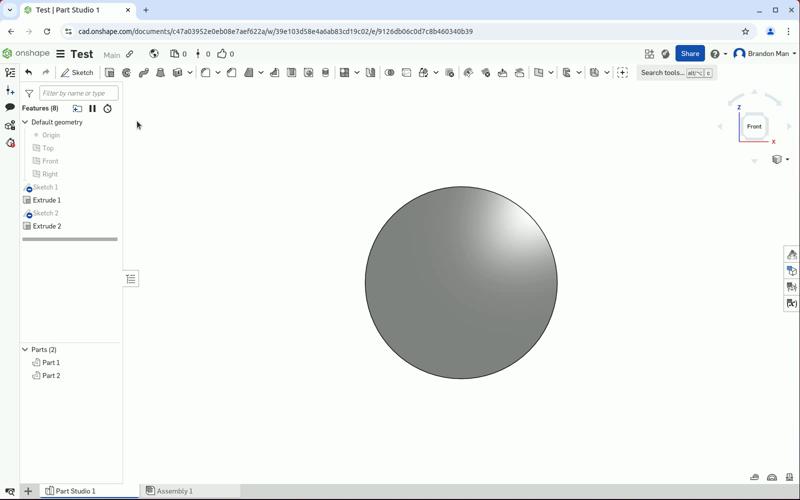
mouse_move(73, 189)
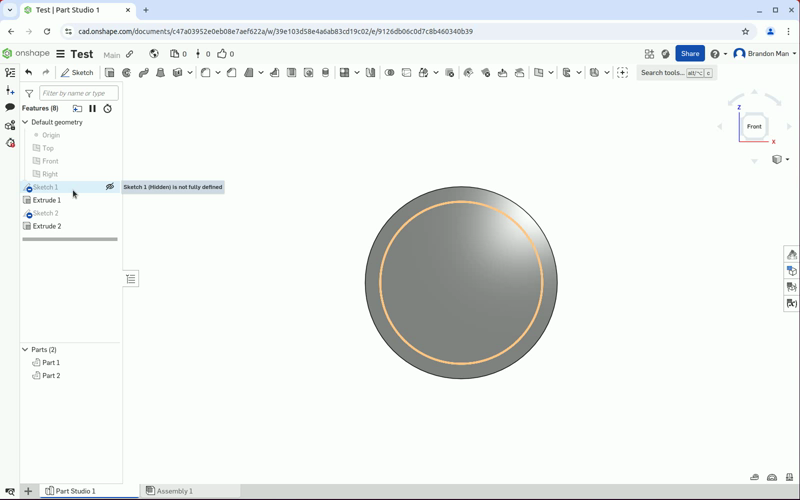
click(73, 189)
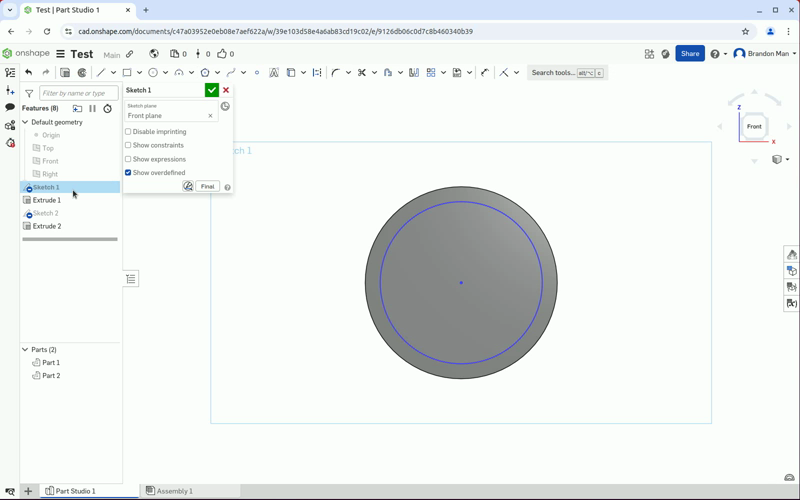
mouse_move(229, 92)
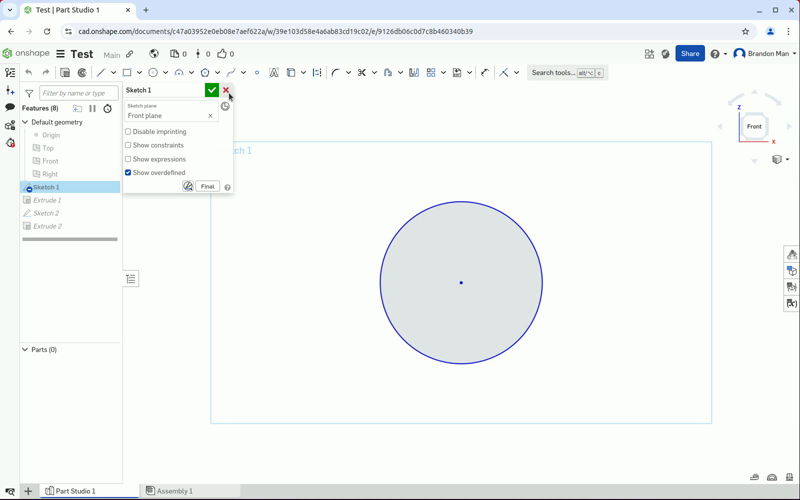
click(229, 92)
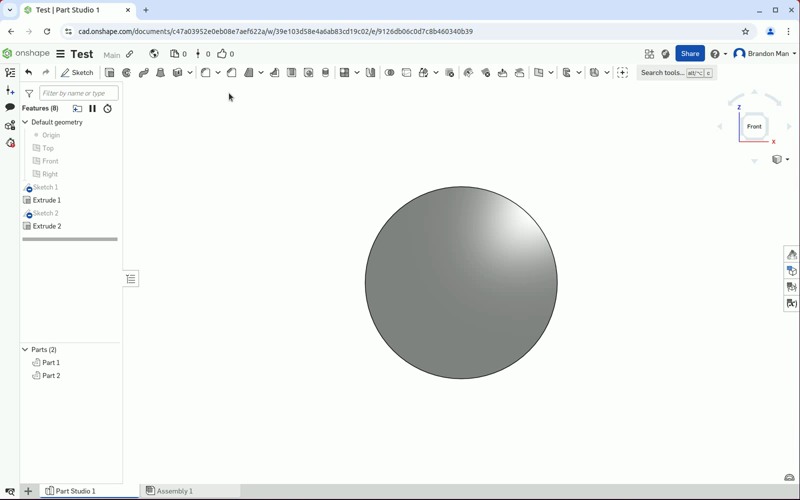
mouse_move(73, 352)
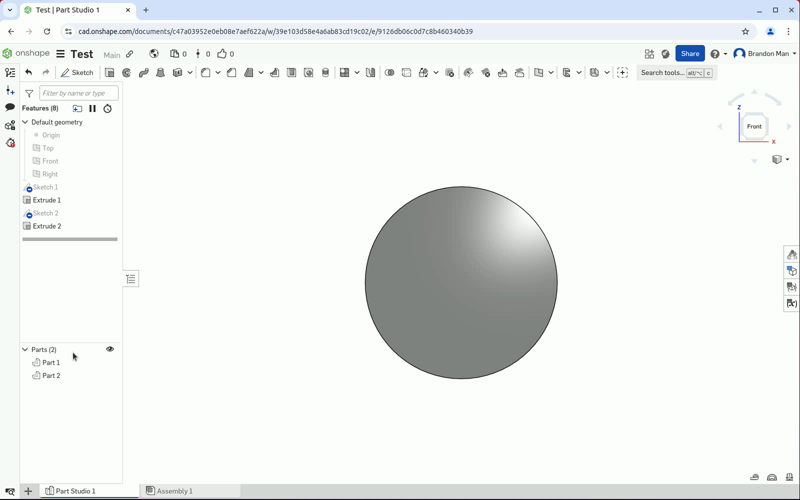
key(y)
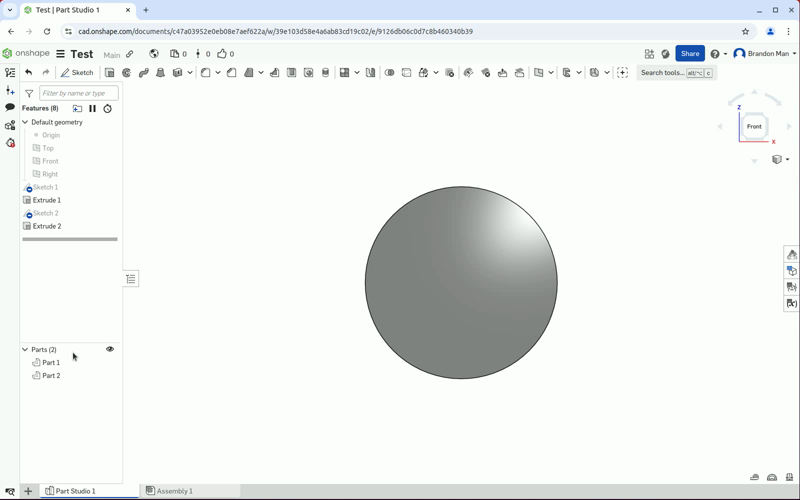
key(shift+p)
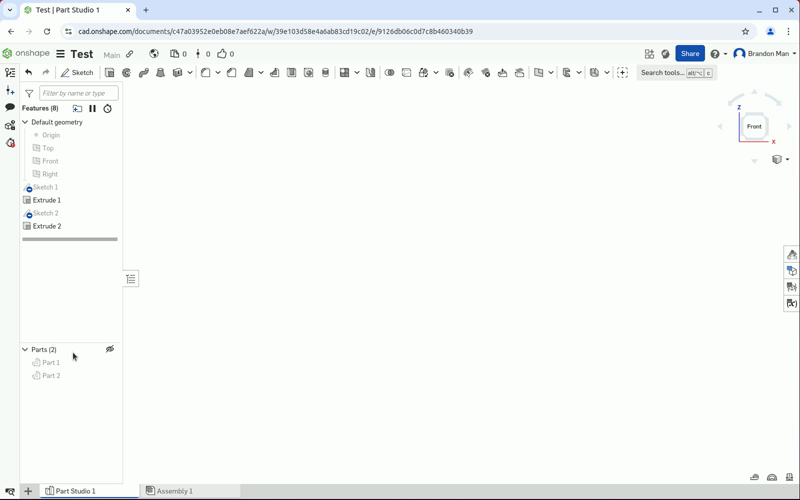
key(space)
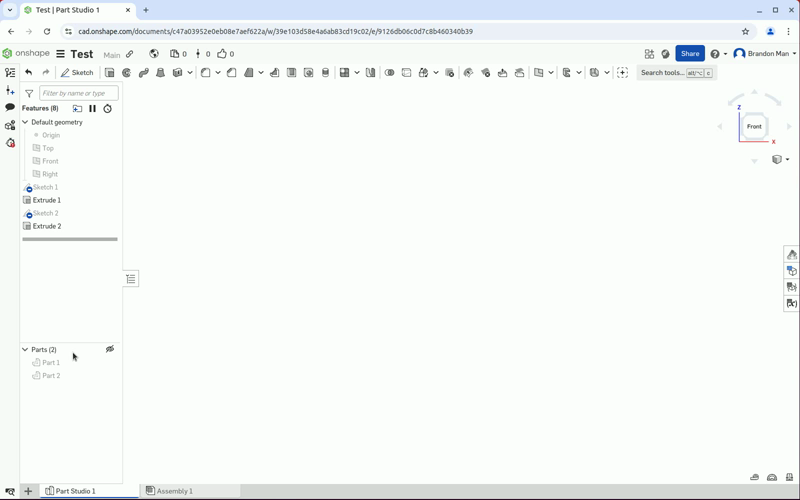
key_down(shift)
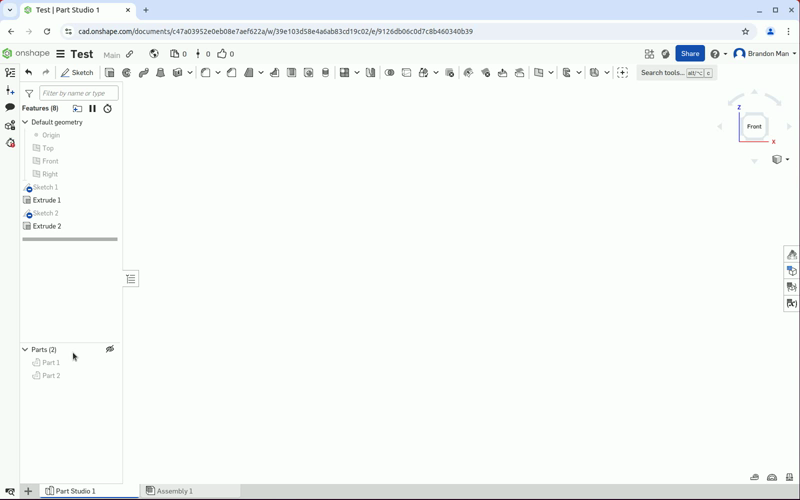
key(left)
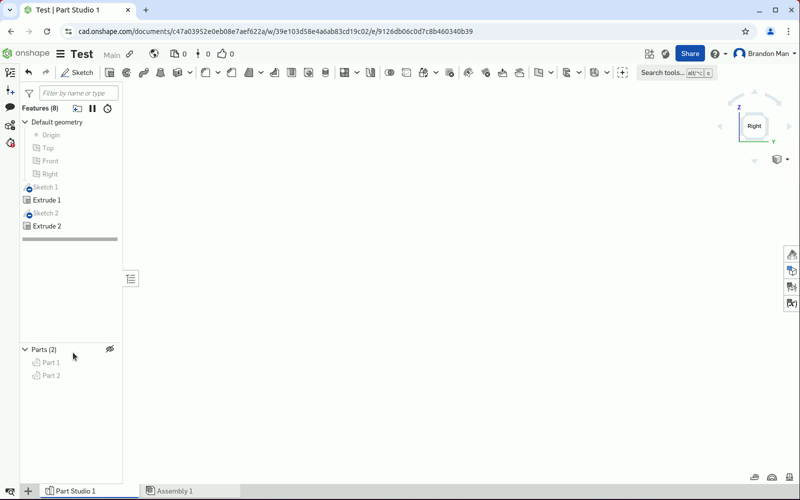
key_up(shift)
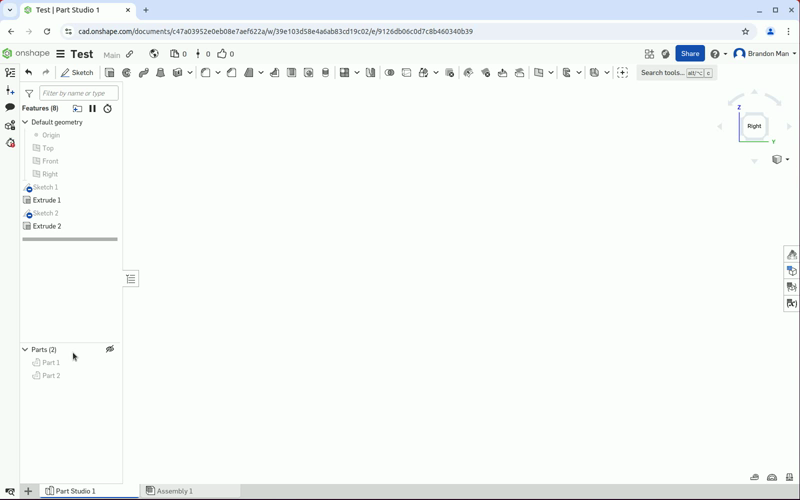
mouse_move(73, 352)
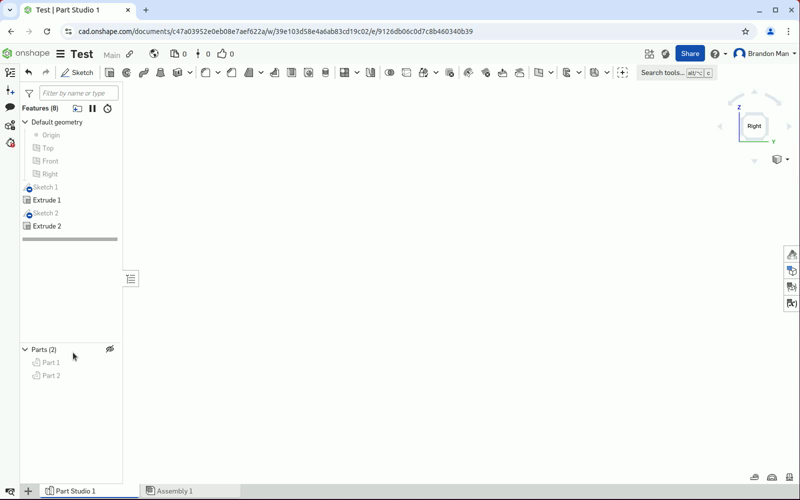
key(shift+y)
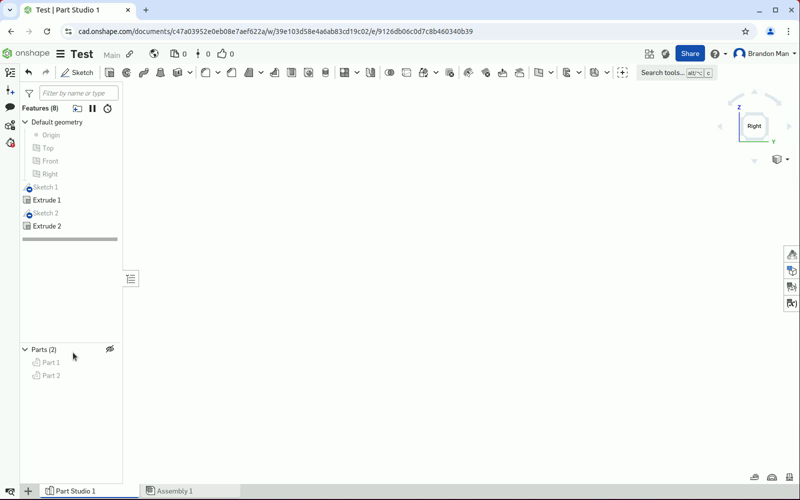
key(shift+s)
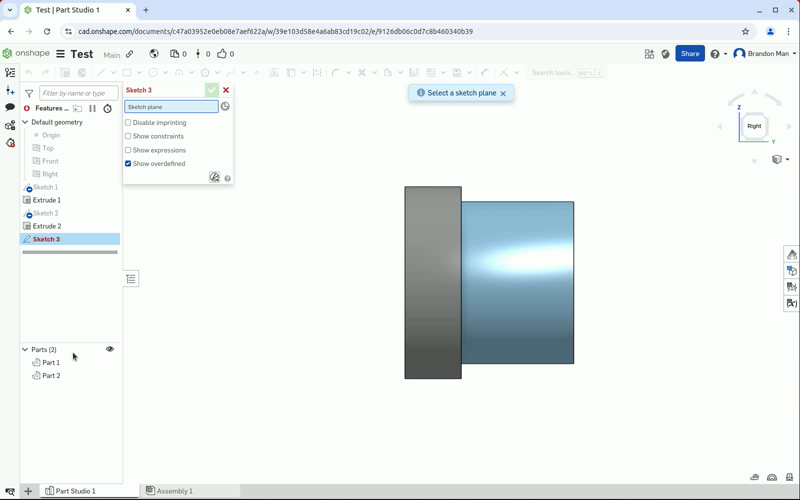
mouse_move(73, 176)
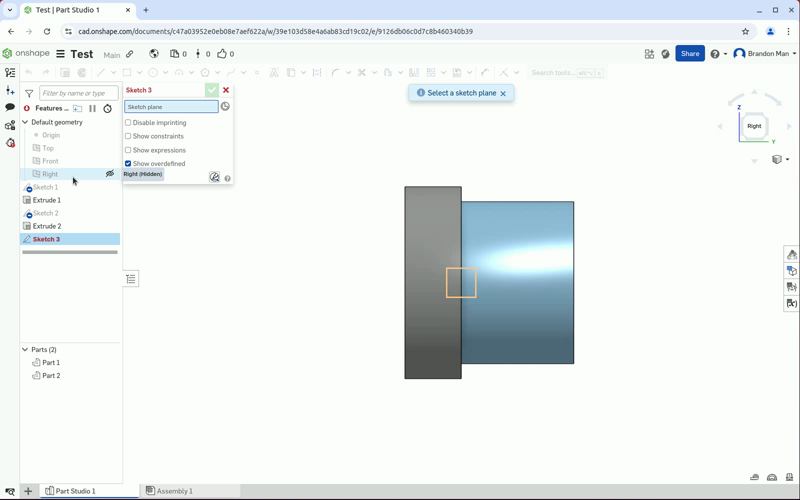
click(73, 176)
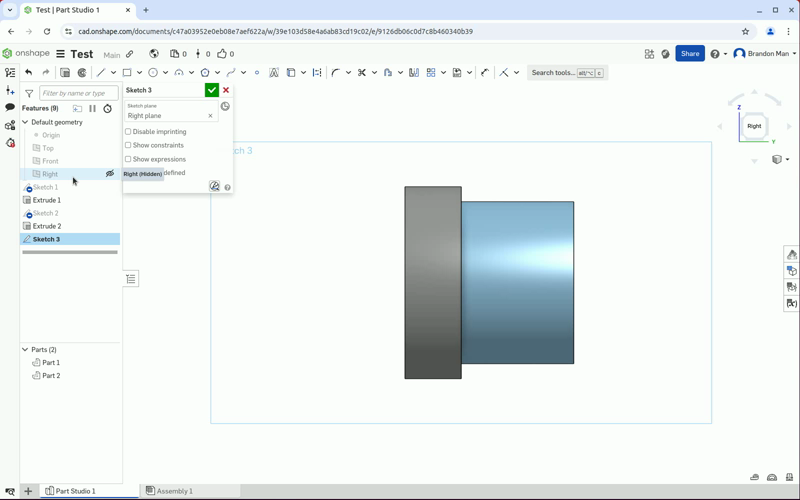
mouse_move(73, 352)
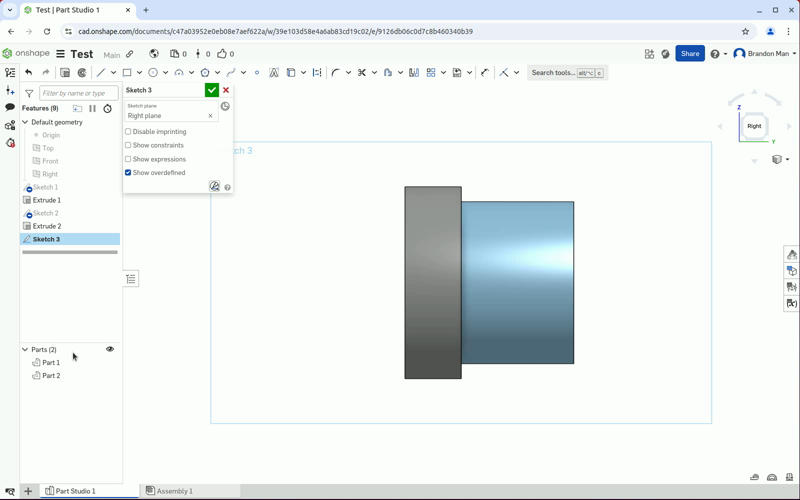
key(y)
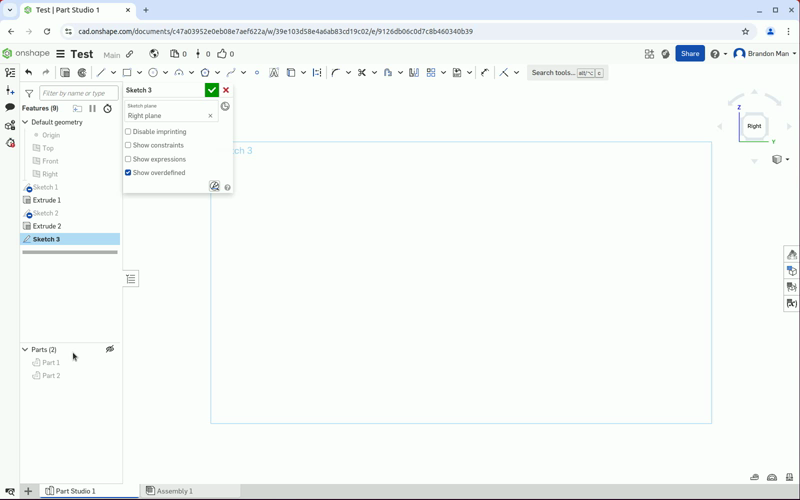
key(l)
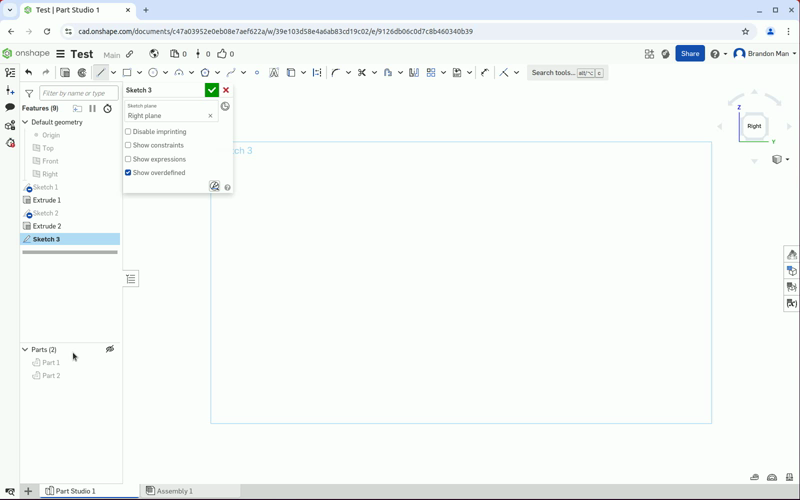
key_down(shift)
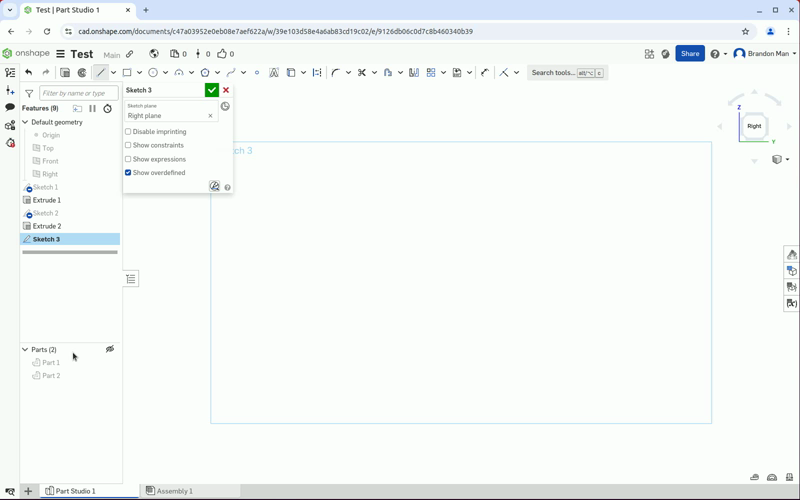
mouse_move(404, 334)
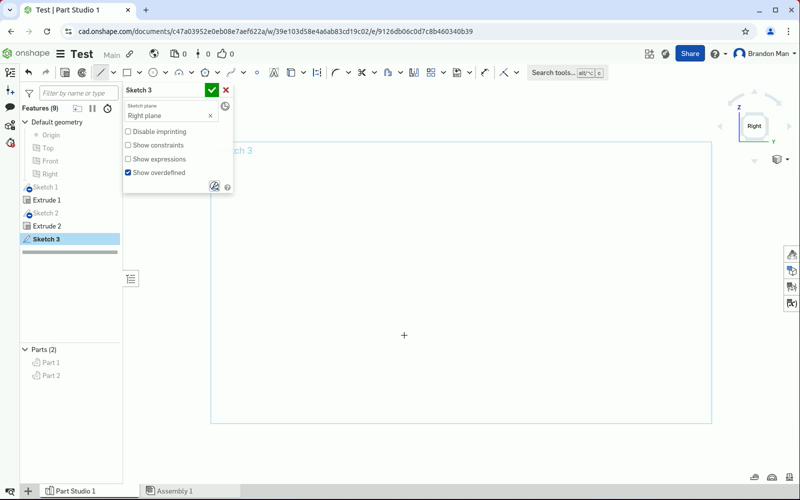
click(404, 334)
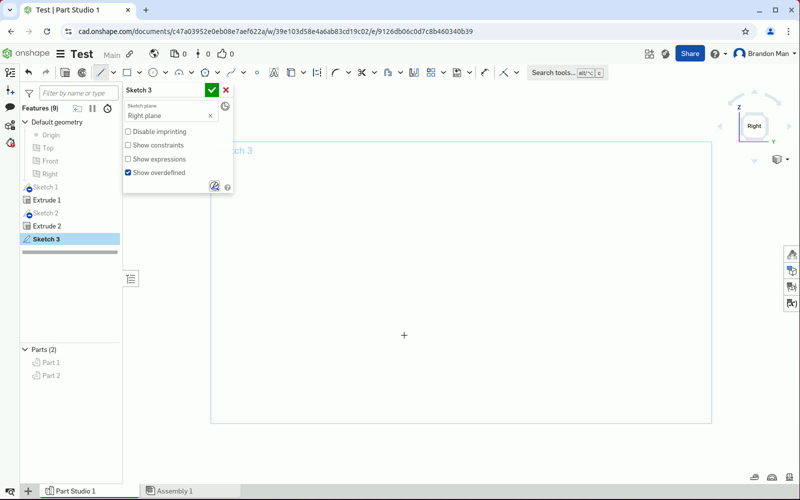
key_up(shift)
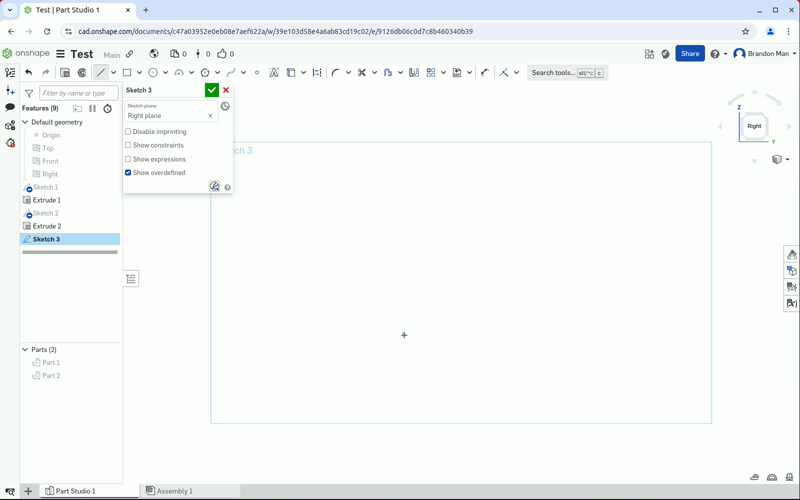
key_down(shift)
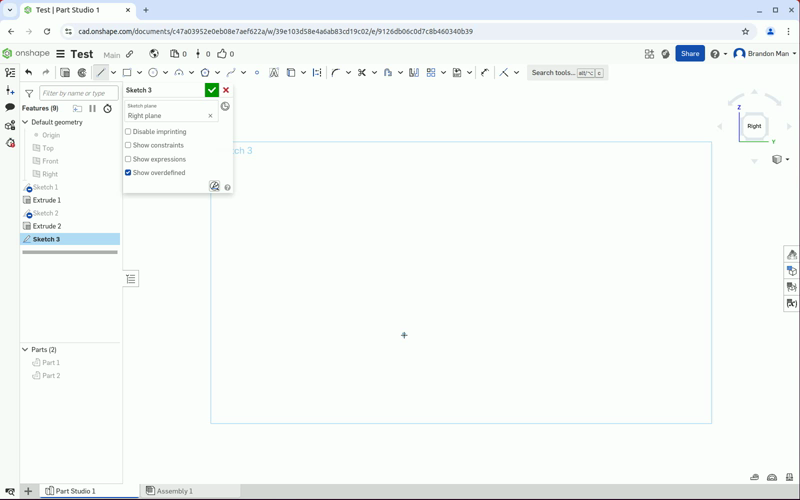
mouse_move(434, 334)
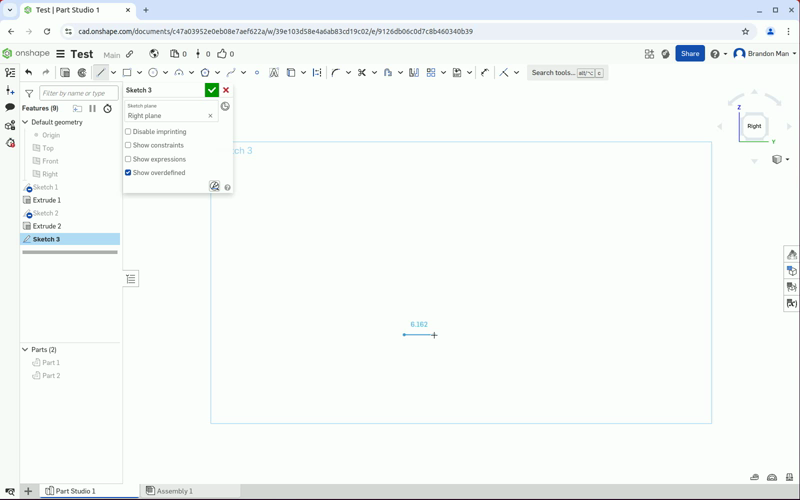
mouse_move(404, 321)
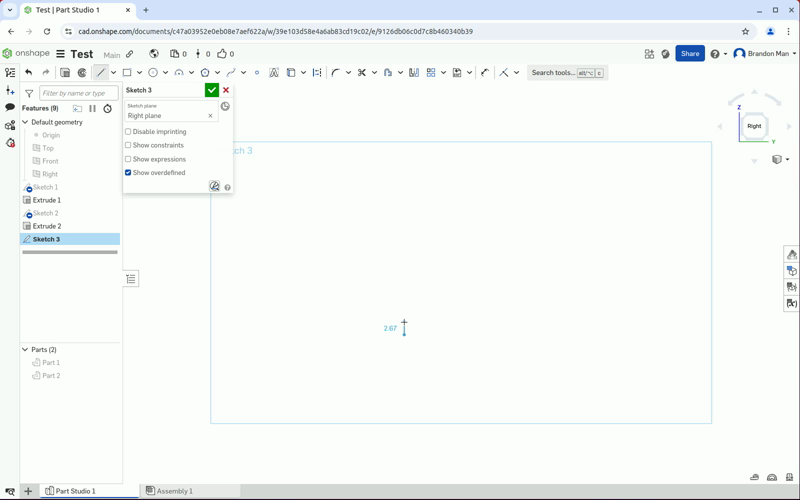
click(404, 321)
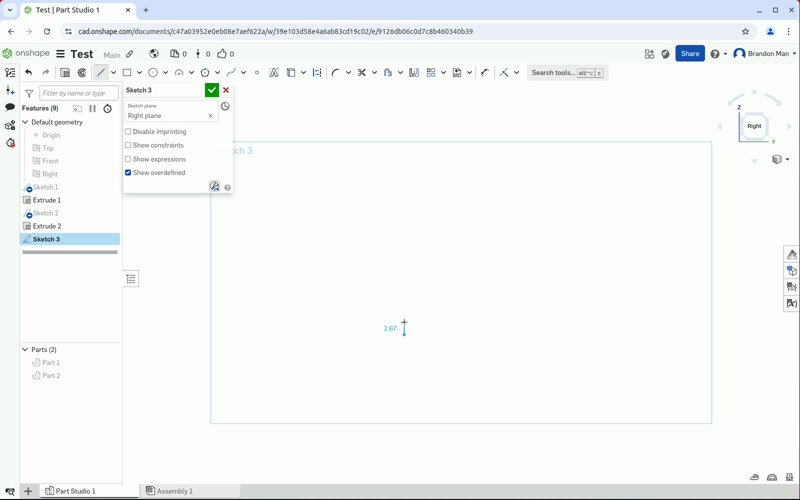
key_up(shift)
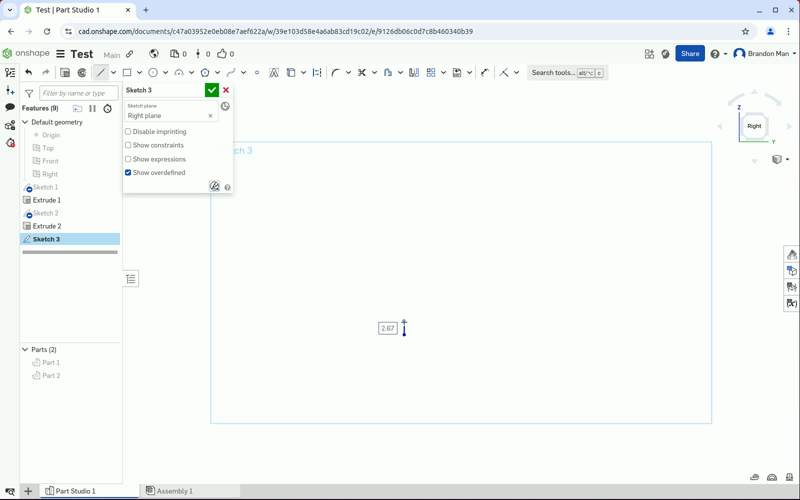
key(esc)
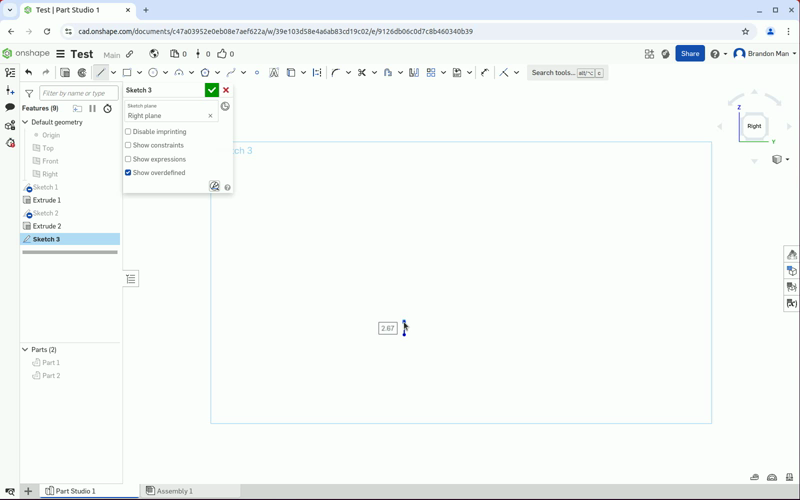
key(a)
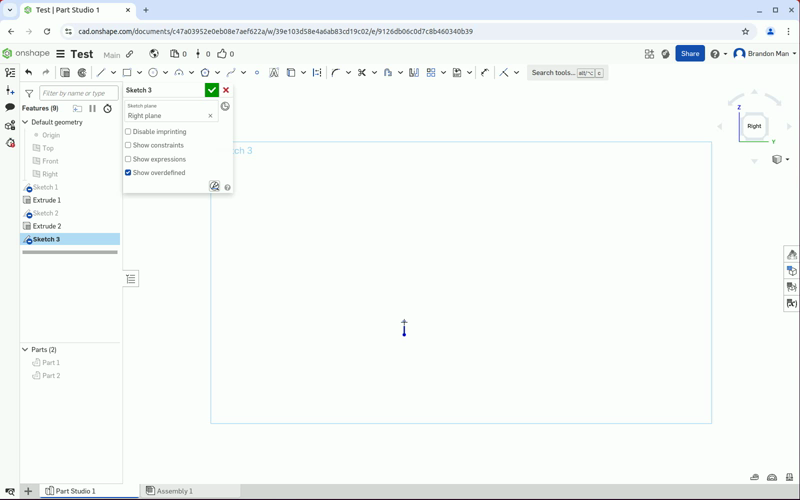
mouse_move(404, 321)
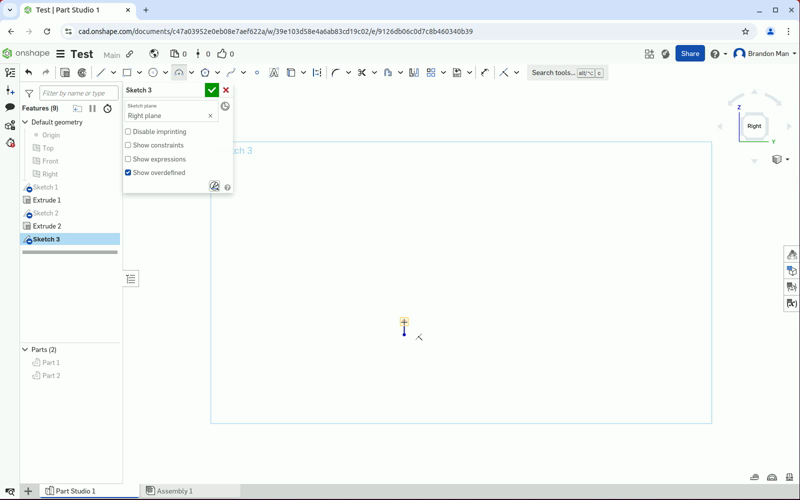
click(404, 321)
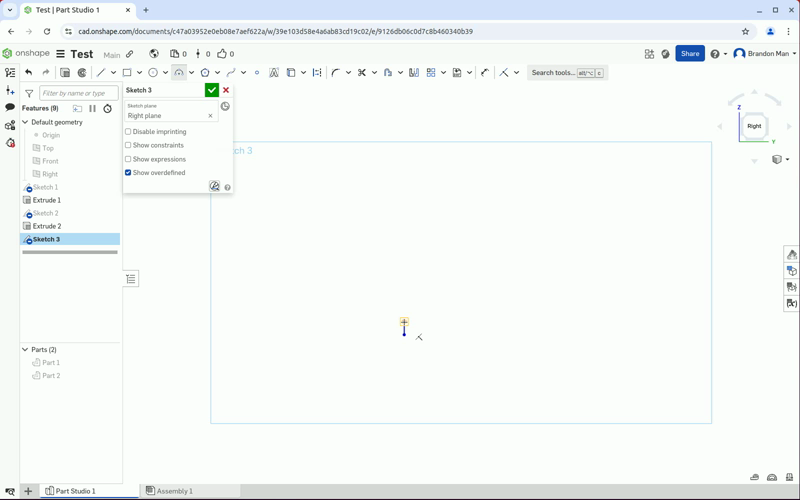
key_down(shift)
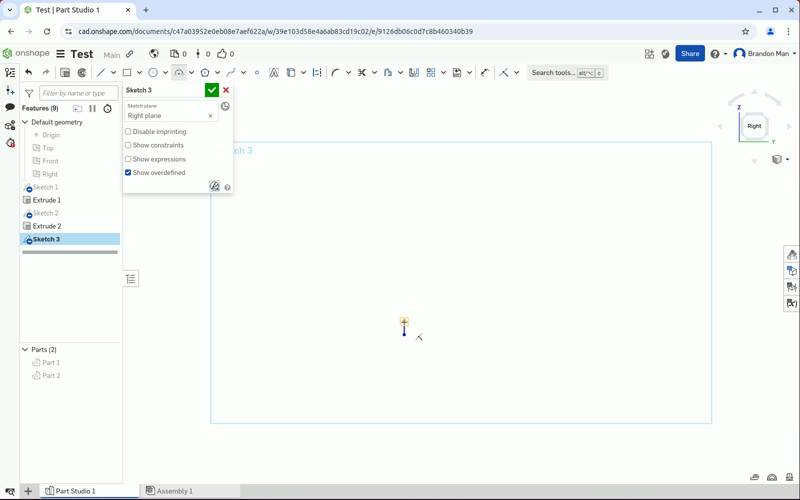
mouse_move(404, 245)
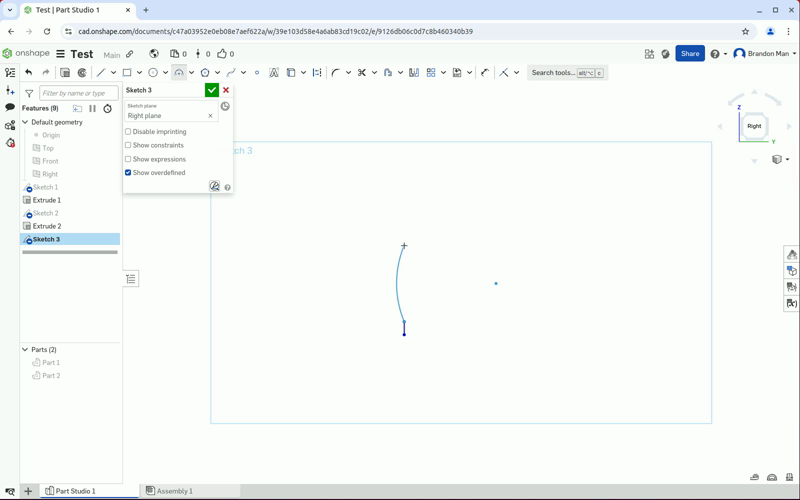
click(404, 245)
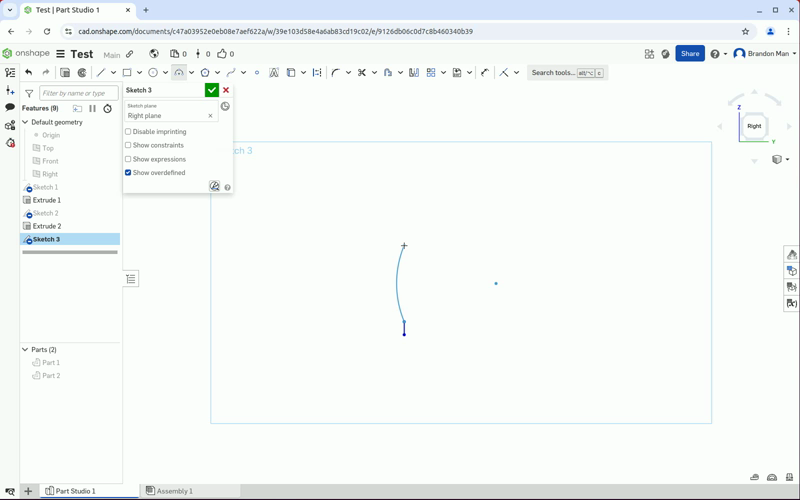
mouse_move(366, 283)
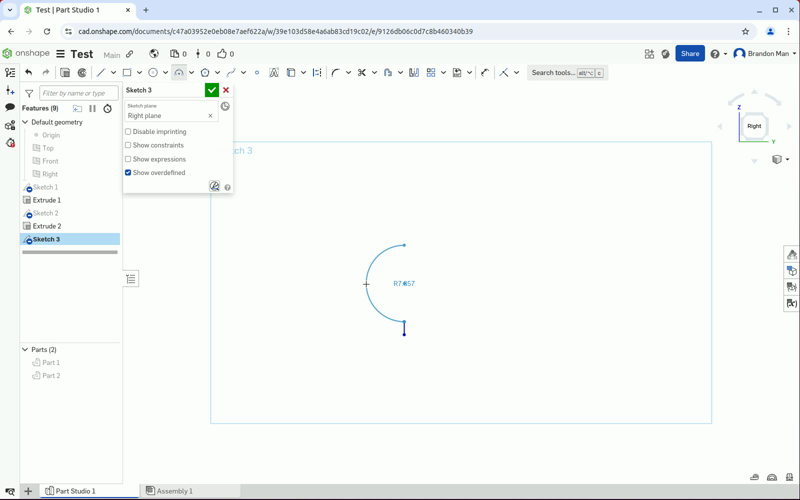
click(366, 283)
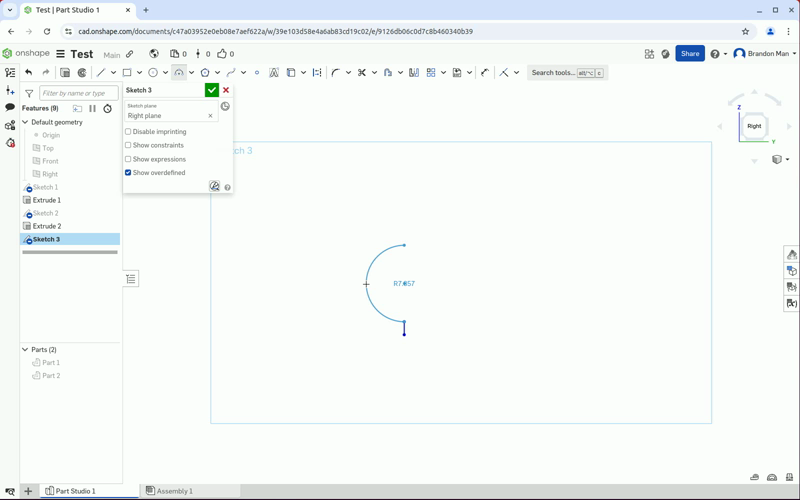
key_up(shift)
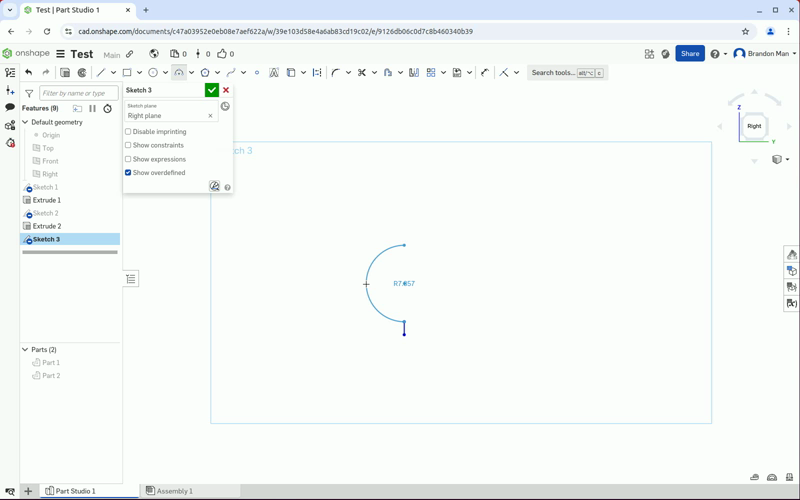
key(esc)
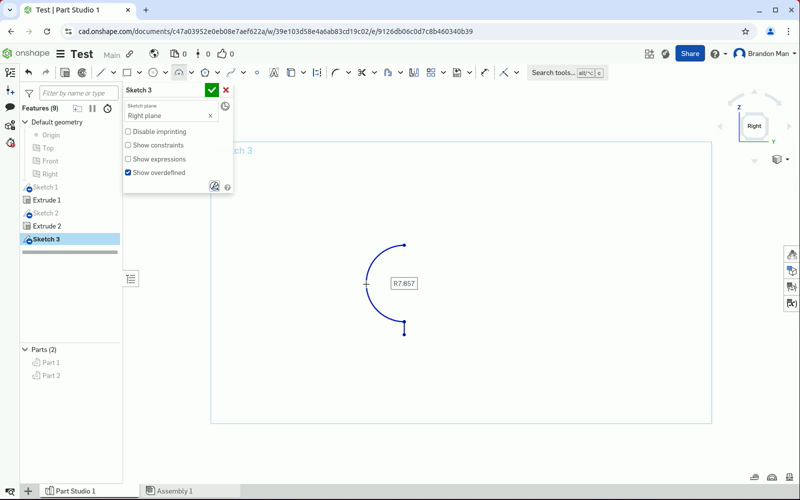
key(l)
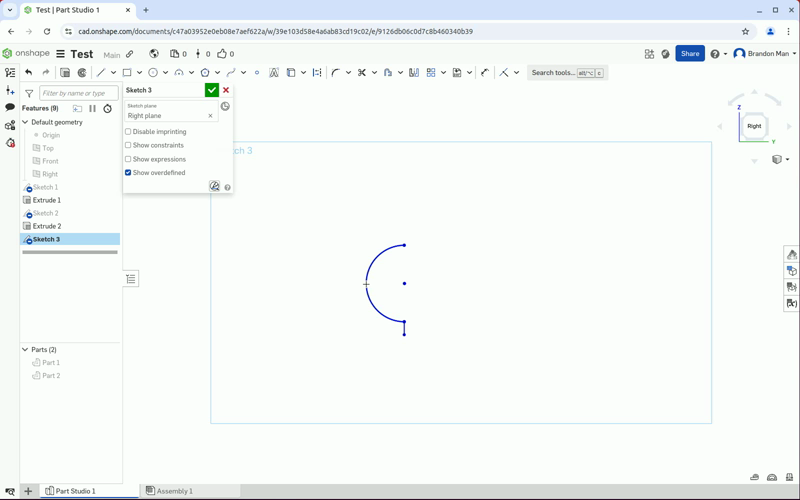
mouse_move(404, 245)
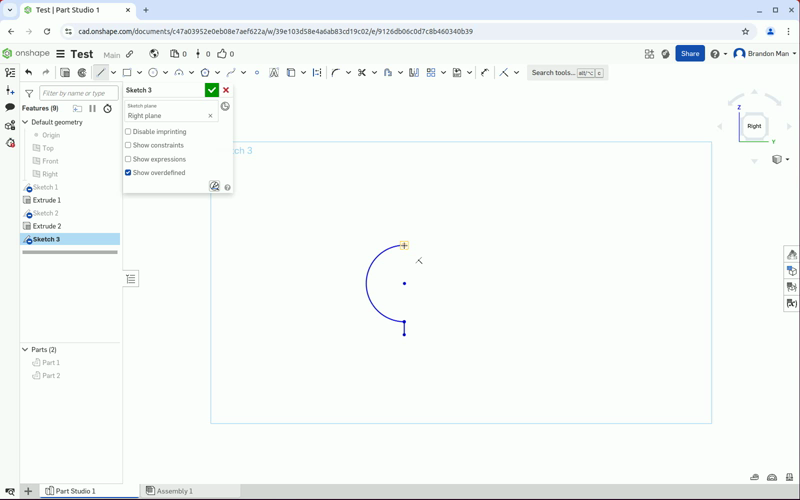
click(404, 245)
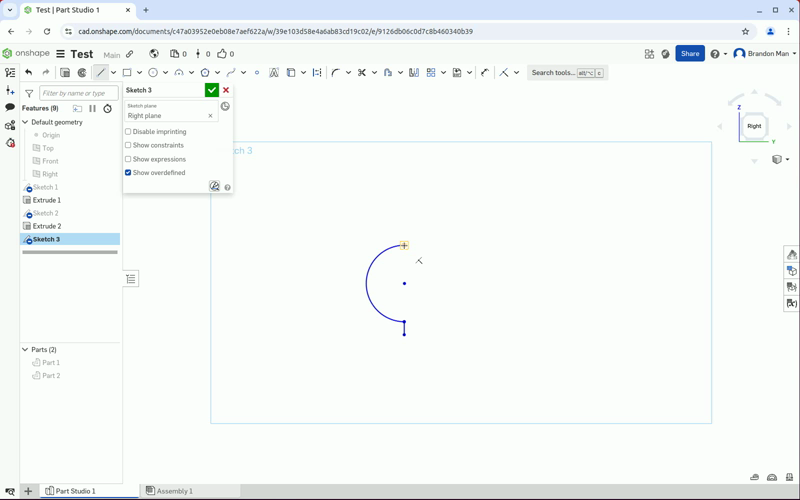
key_down(shift)
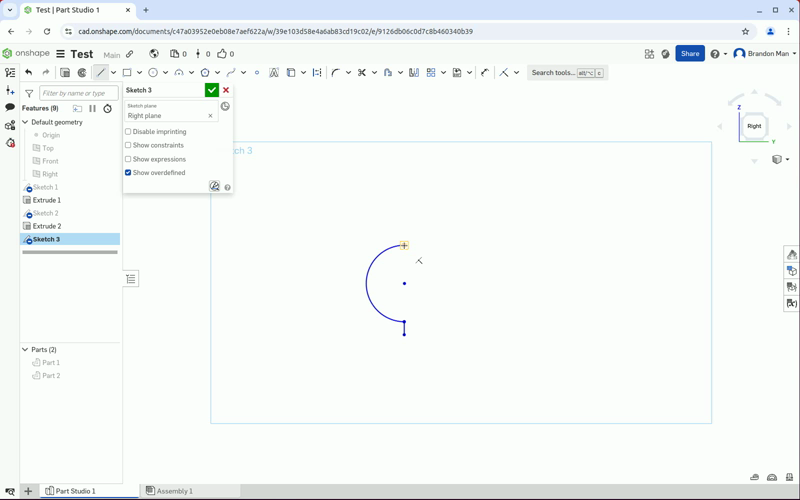
mouse_move(434, 245)
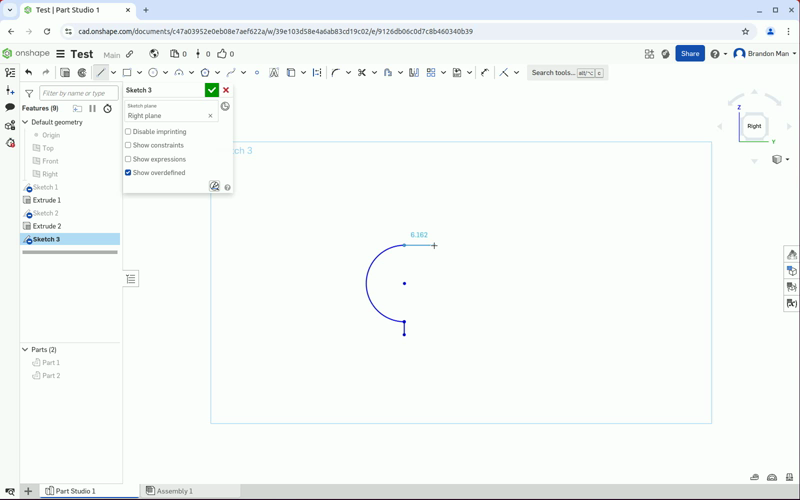
mouse_move(404, 232)
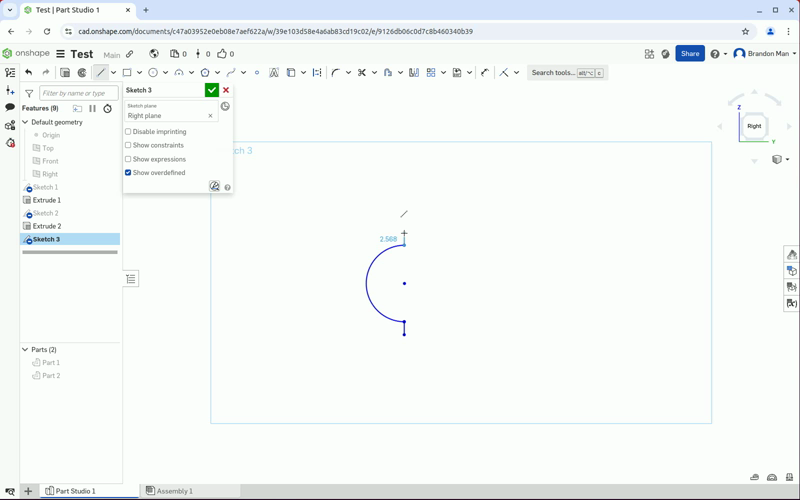
click(404, 232)
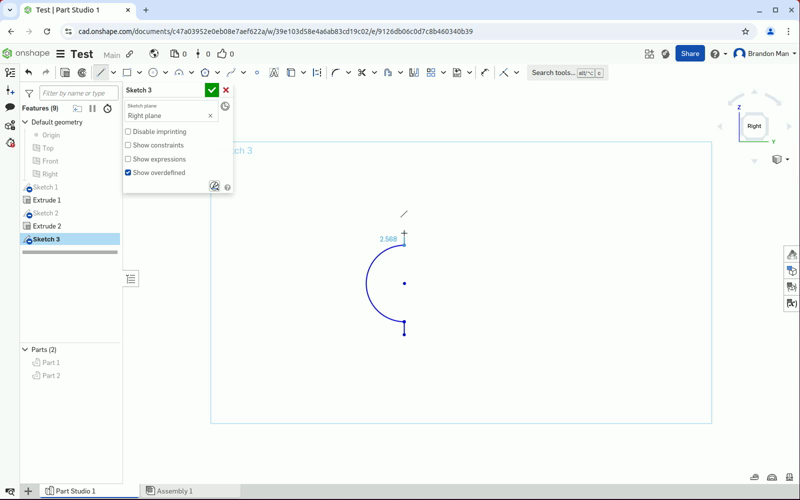
key_up(shift)
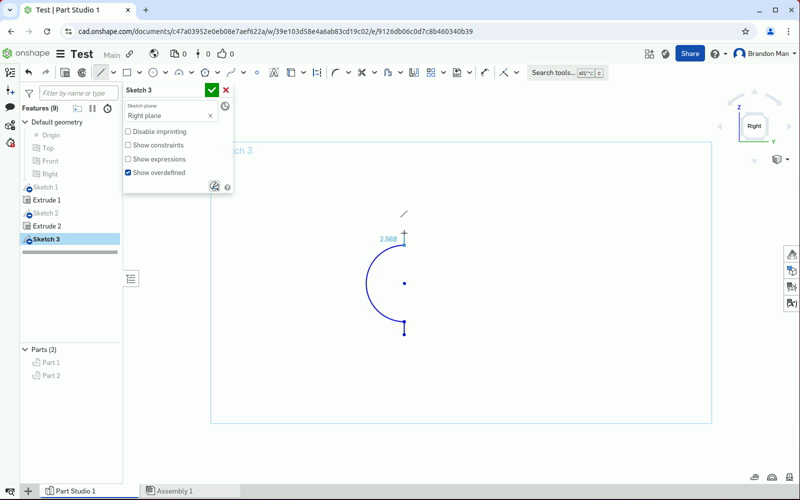
key(esc)
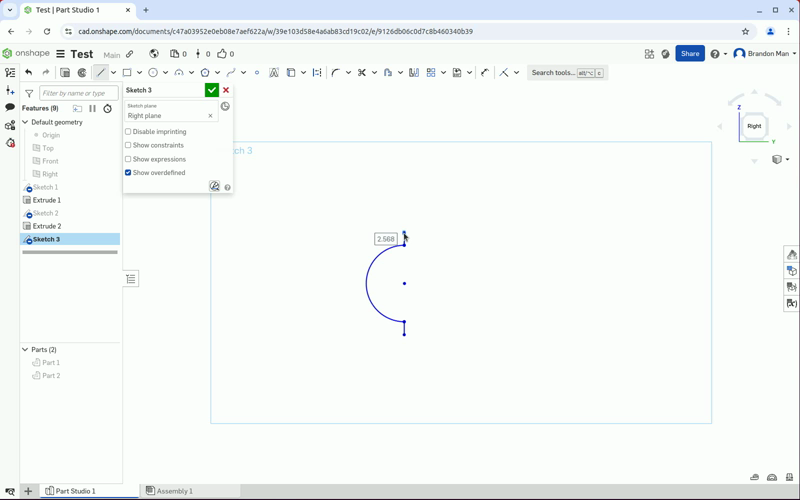
key(a)
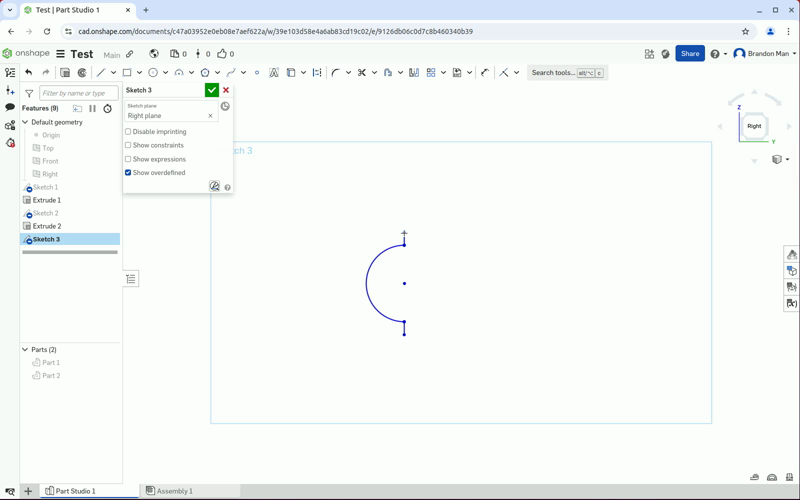
mouse_move(404, 232)
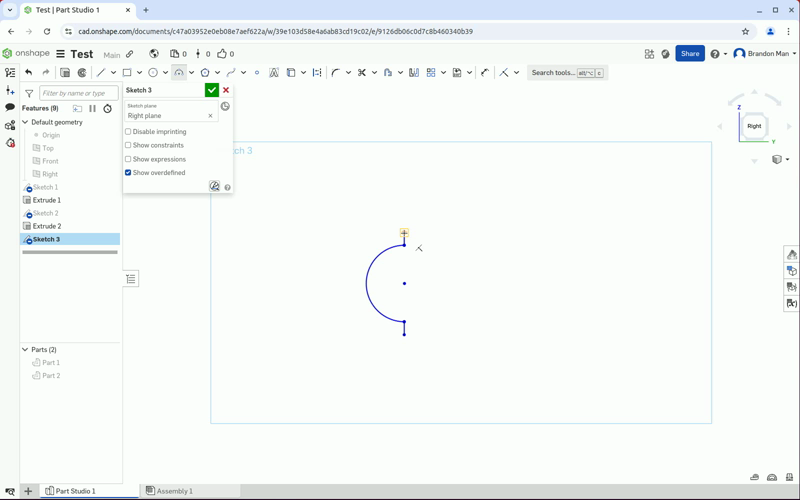
click(404, 232)
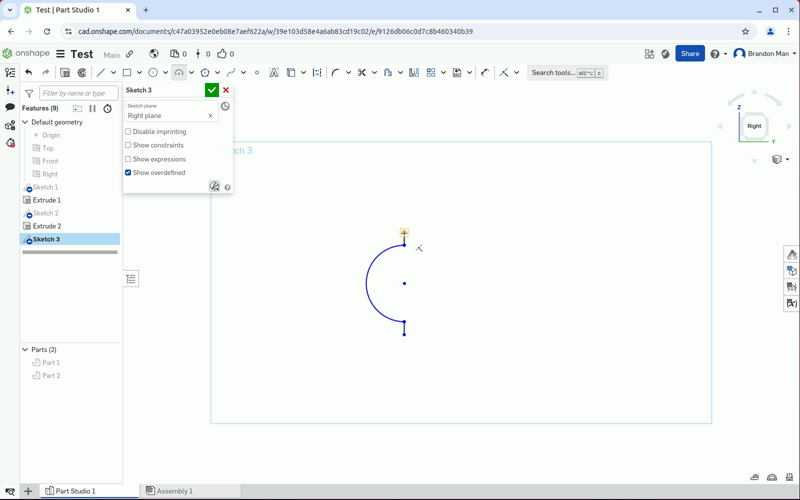
mouse_move(404, 334)
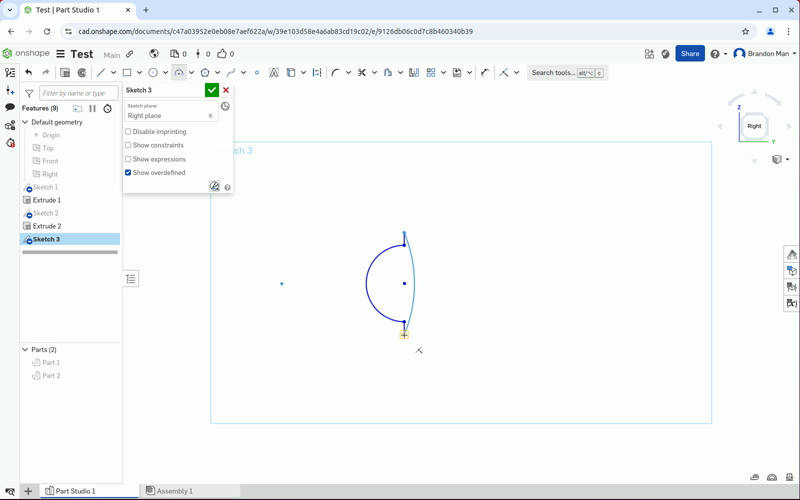
click(404, 334)
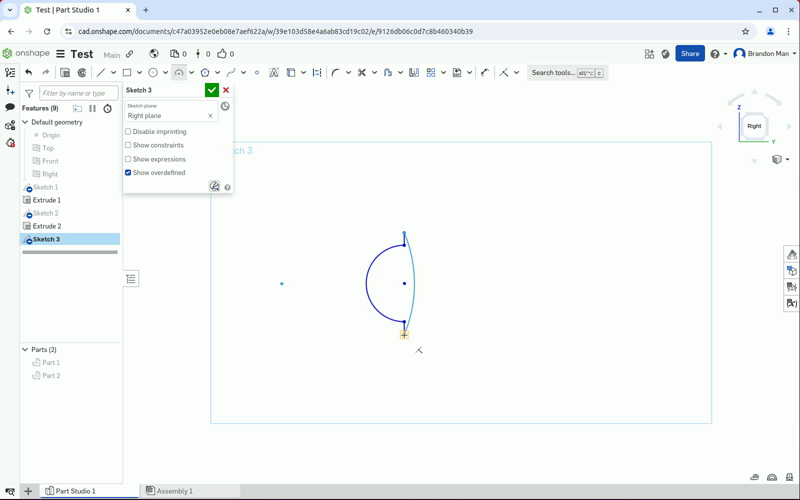
key_down(shift)
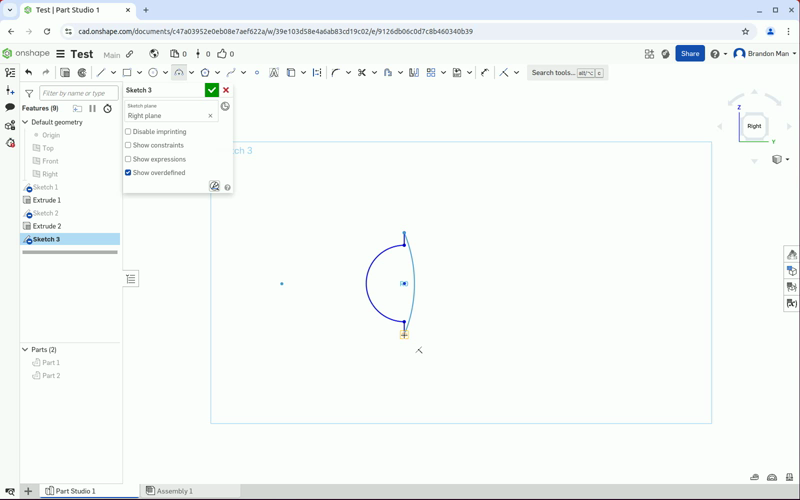
mouse_move(353, 283)
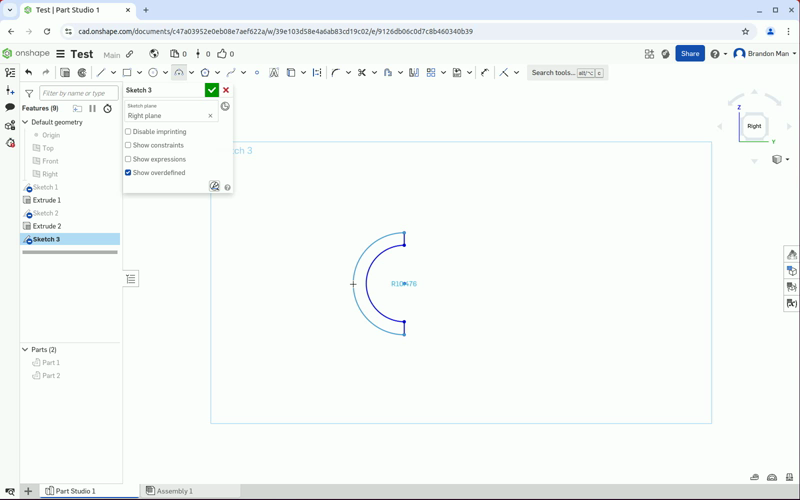
click(353, 283)
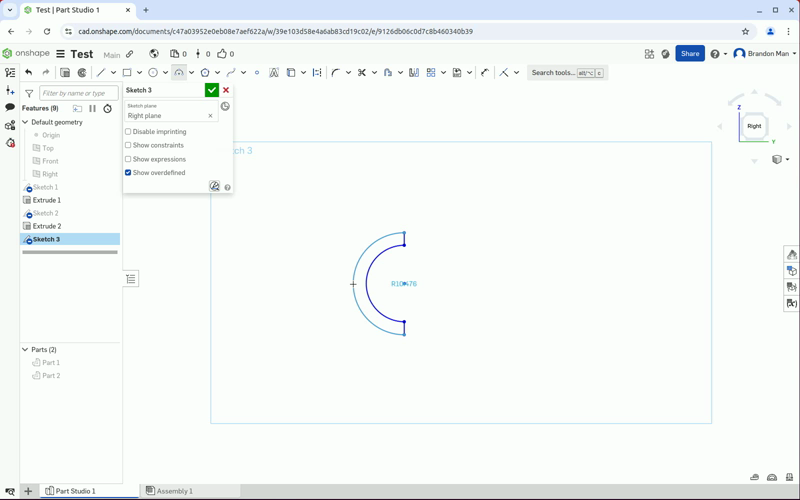
key_up(shift)
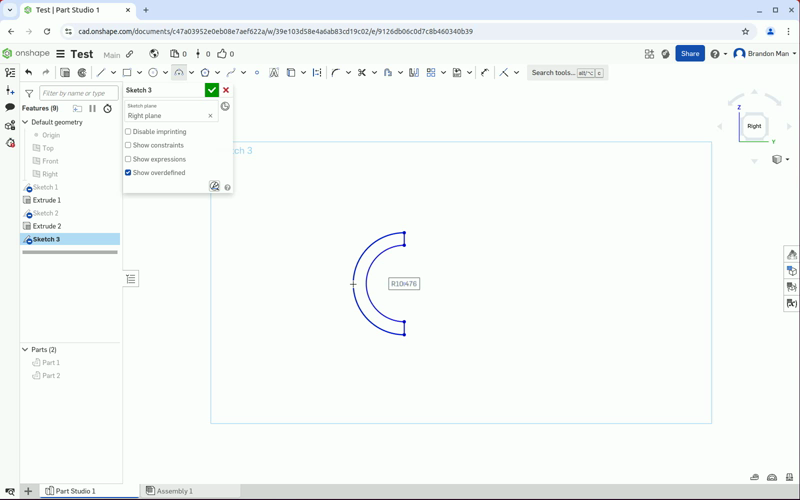
key(esc)
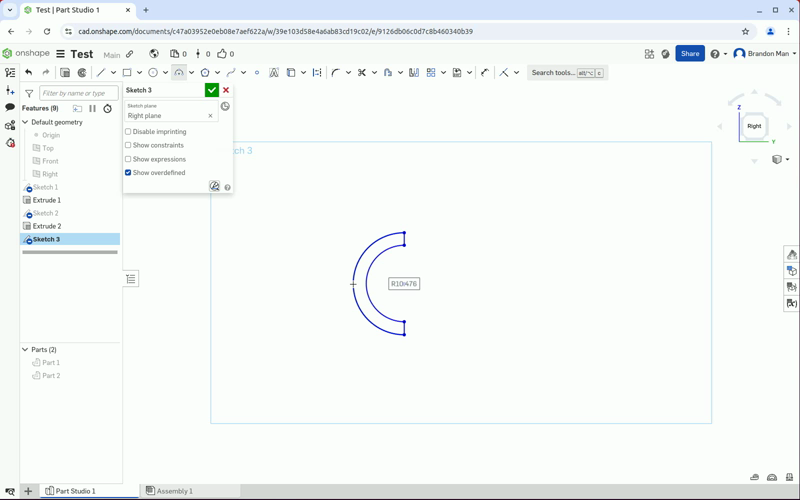
mouse_move(364, 273)
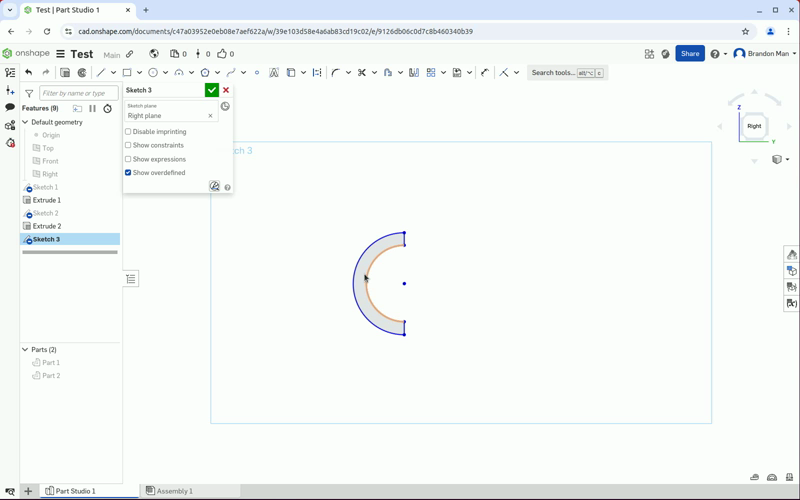
scroll(6)
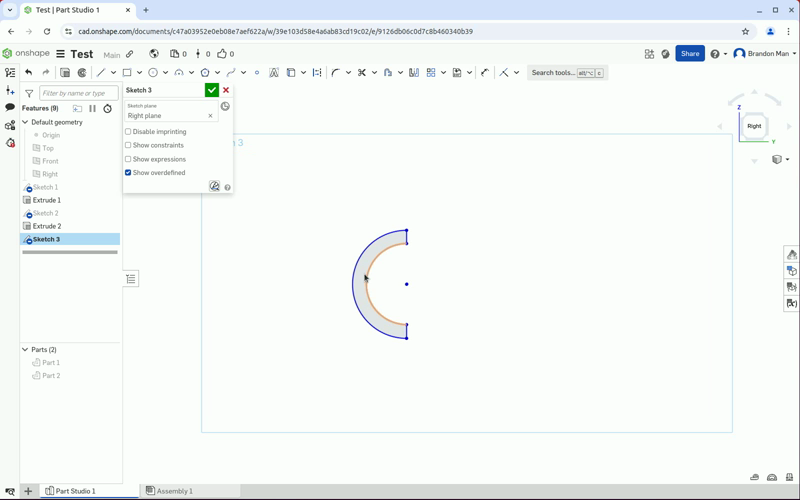
scroll(6)
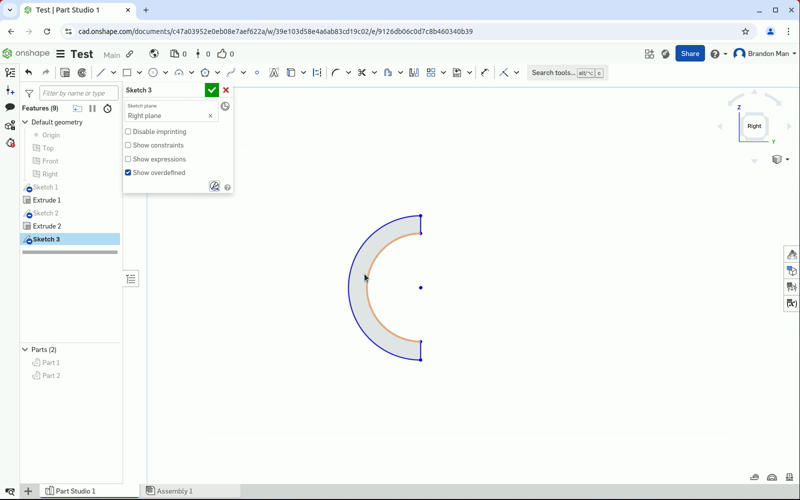
scroll(6)
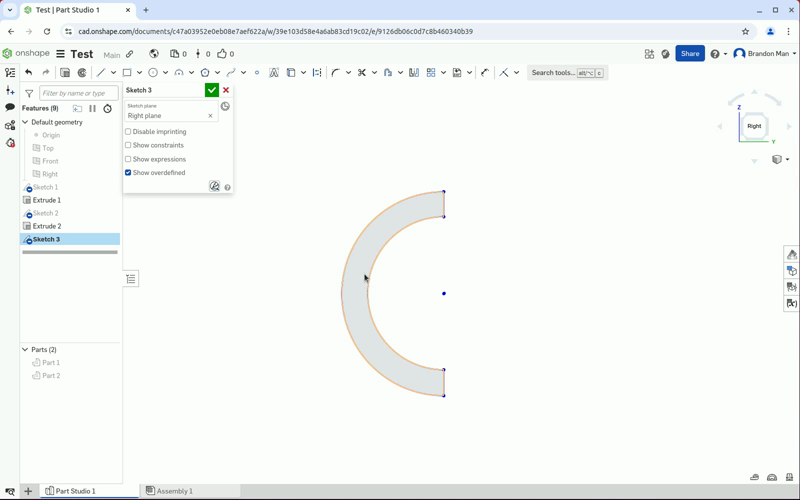
scroll(6)
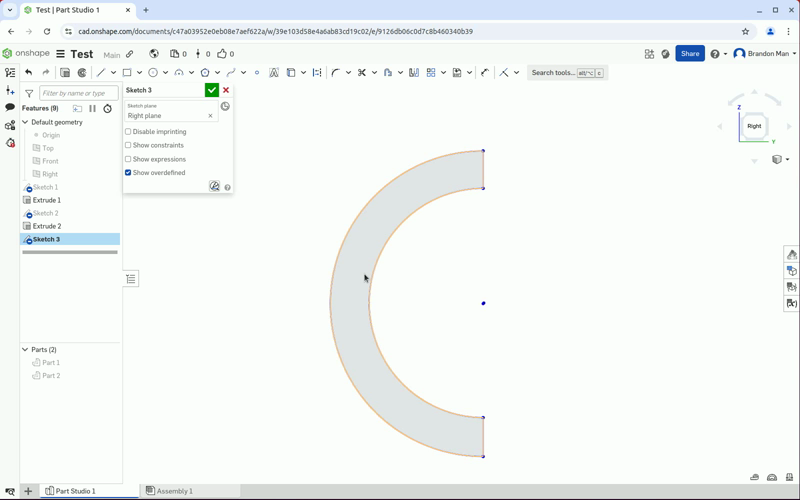
scroll(6)
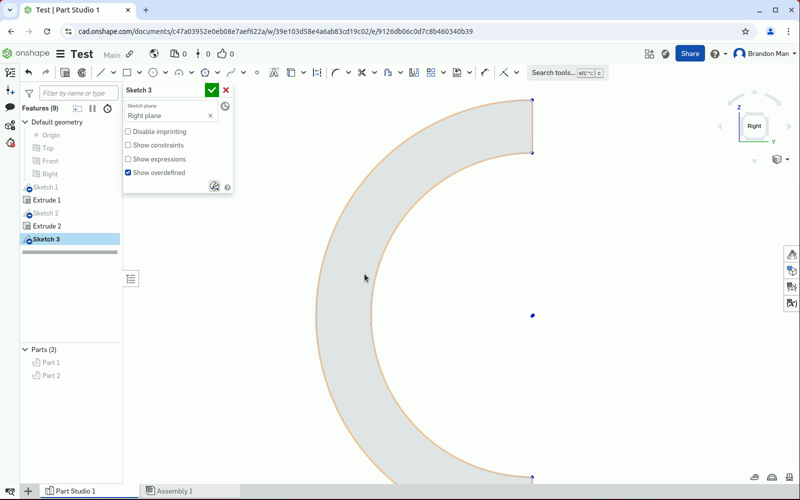
scroll(6)
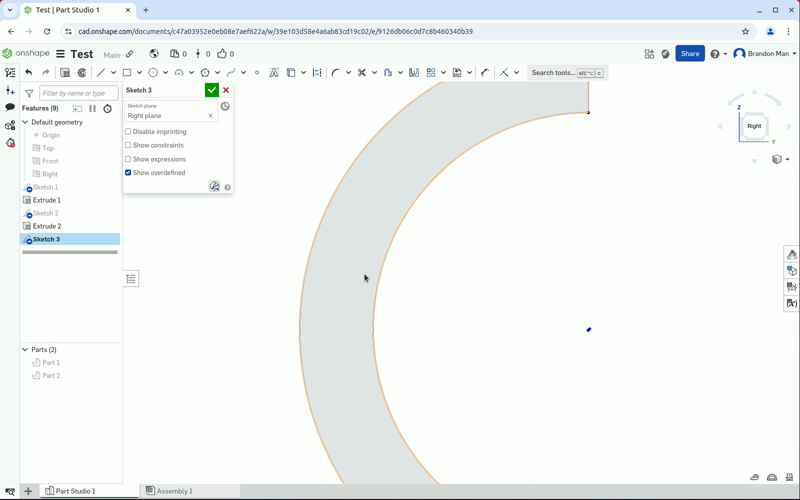
scroll(6)
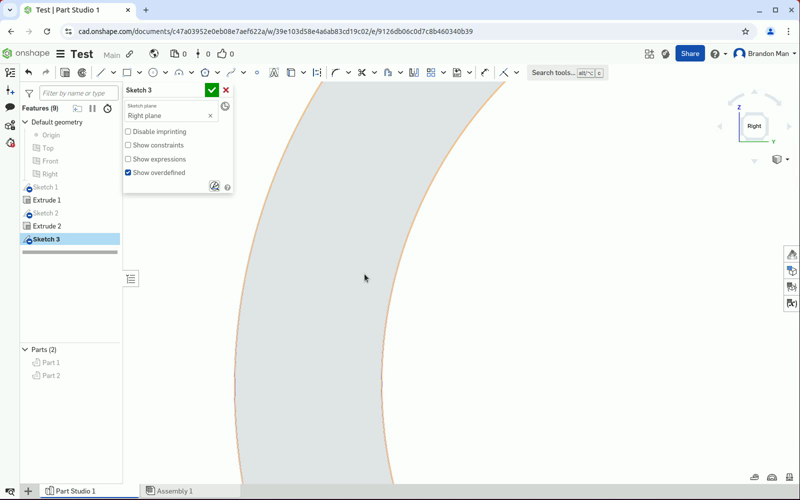
click(364, 273)
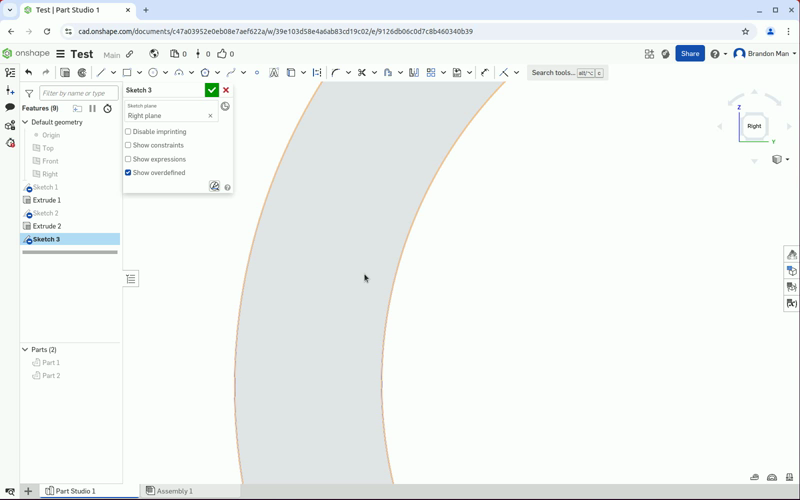
scroll(-6)
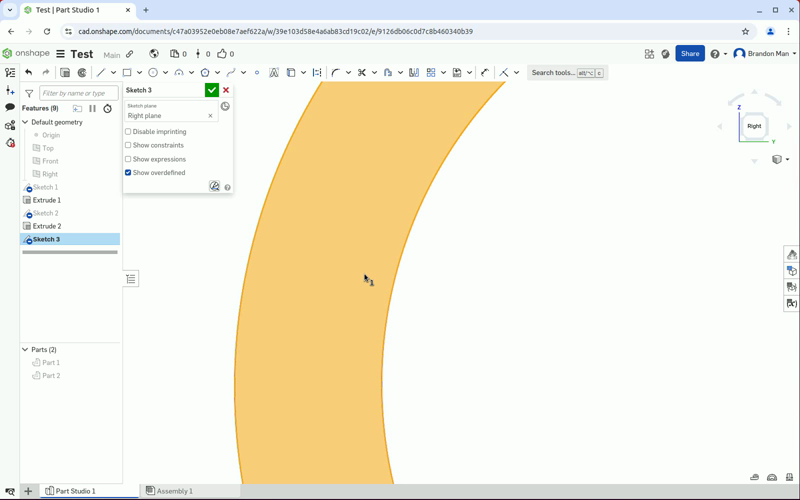
scroll(-6)
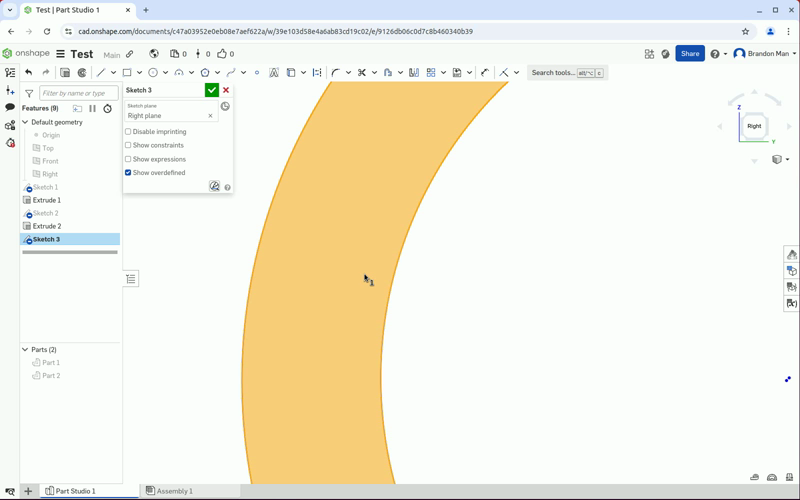
scroll(-6)
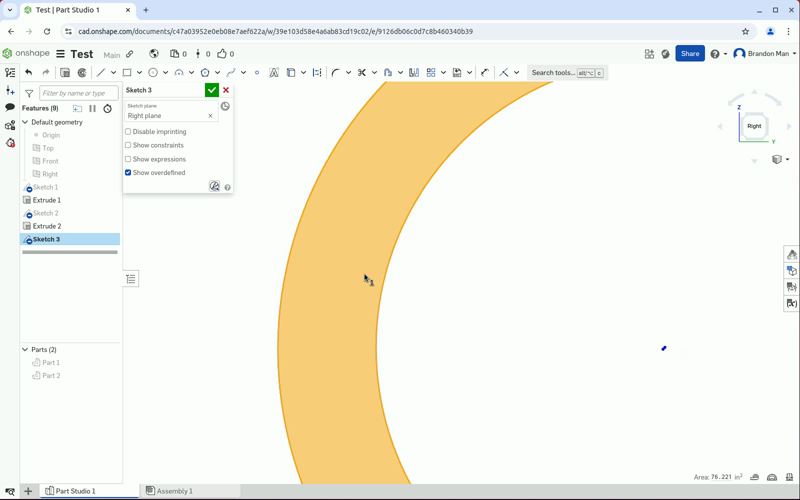
scroll(-6)
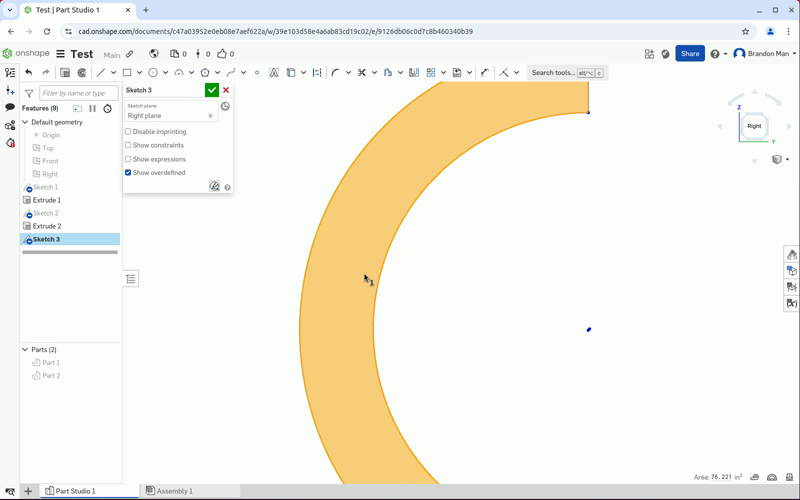
scroll(-6)
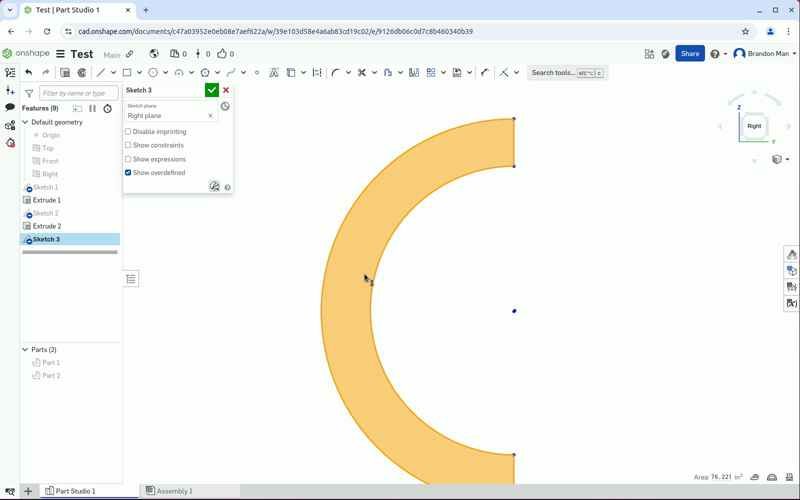
scroll(-6)
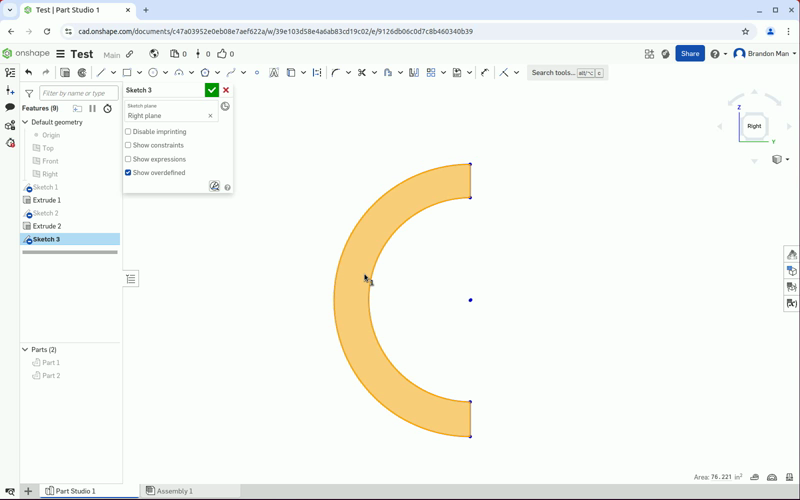
scroll(-6)
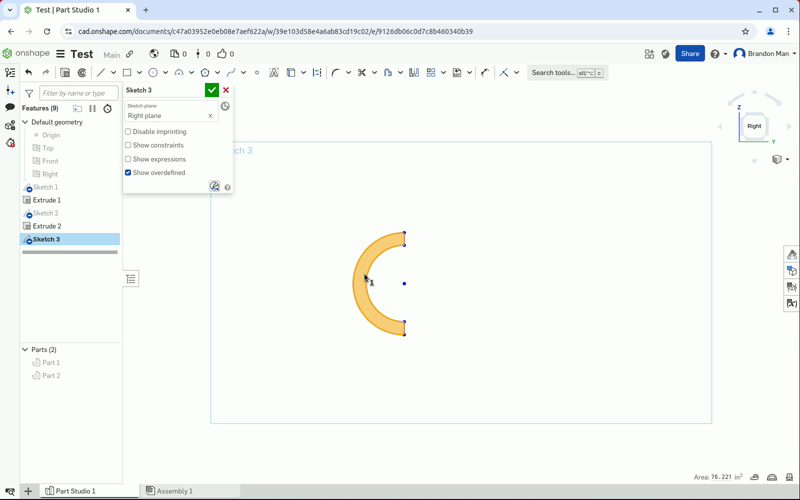
mouse_move(73, 352)
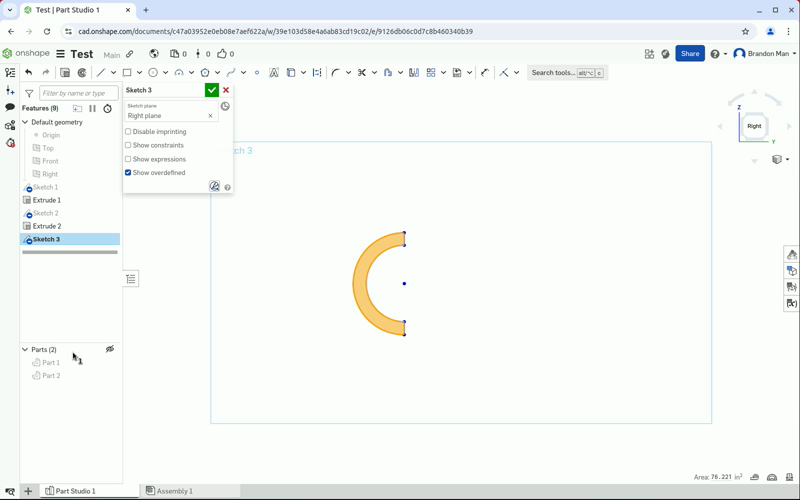
key(shift+y)
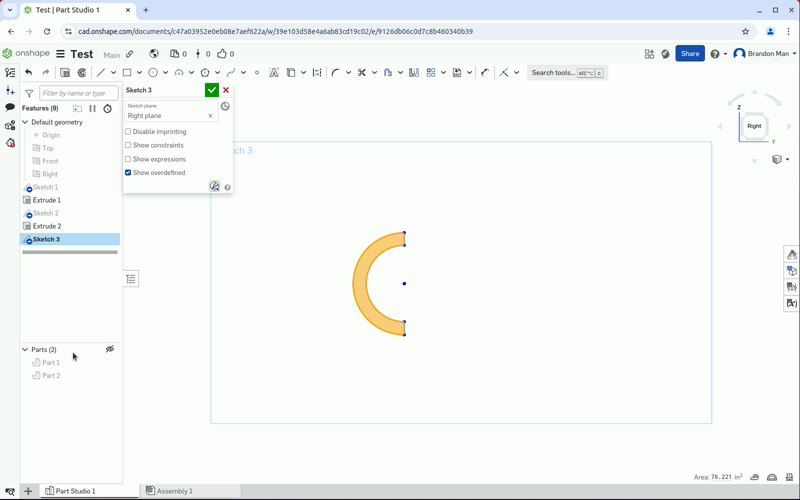
key(shift+e)
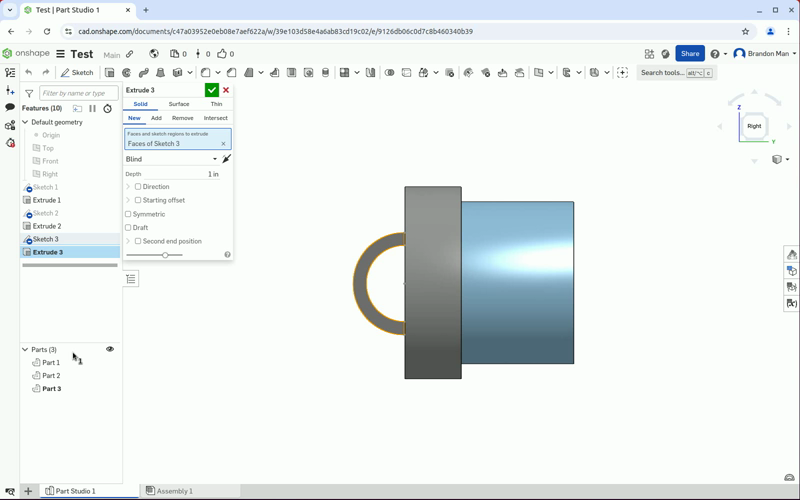
mouse_move(143, 106)
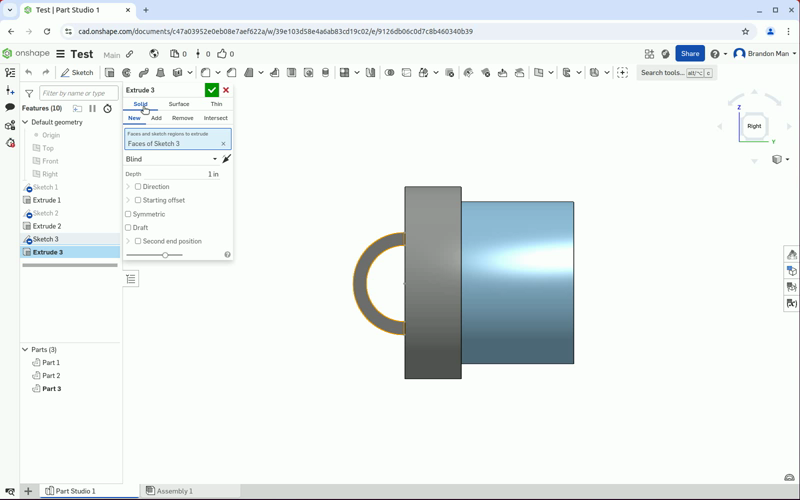
click(143, 106)
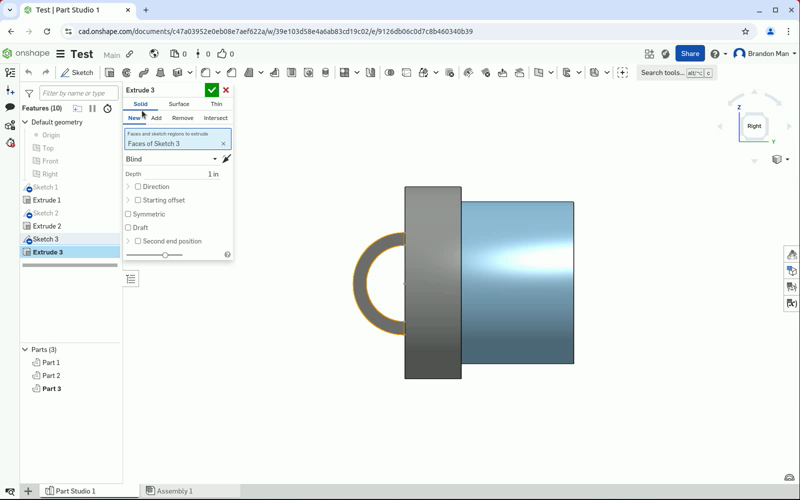
mouse_move(137, 120)
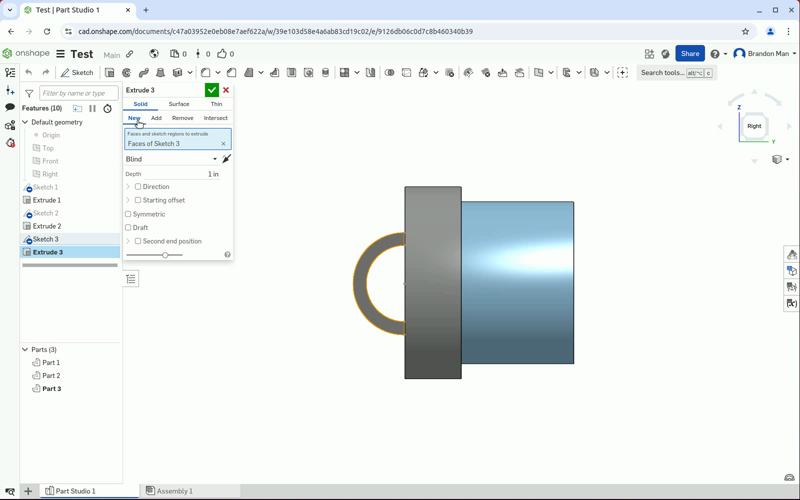
click(137, 120)
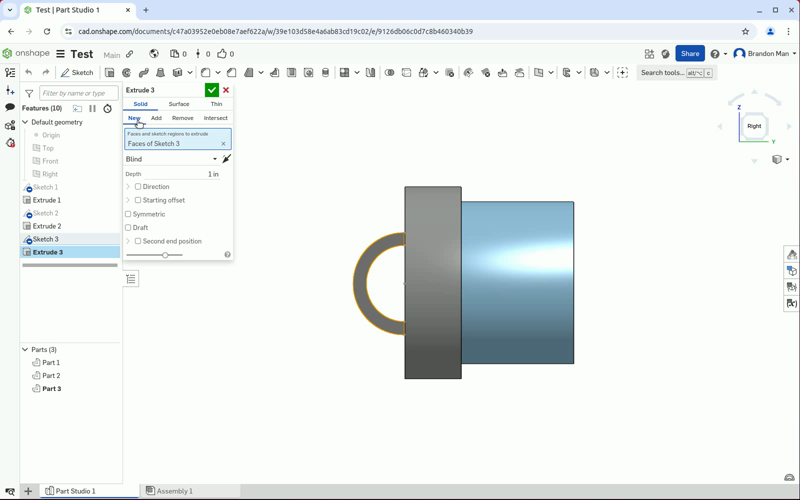
key(tab, 4)
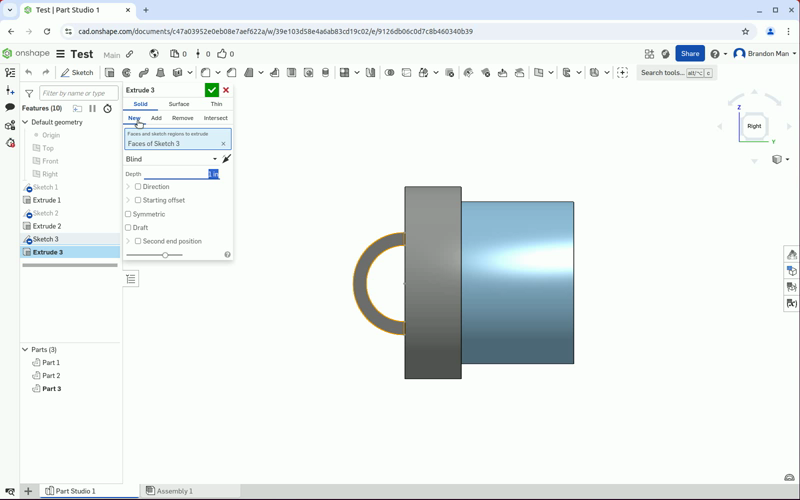
text(4.814)
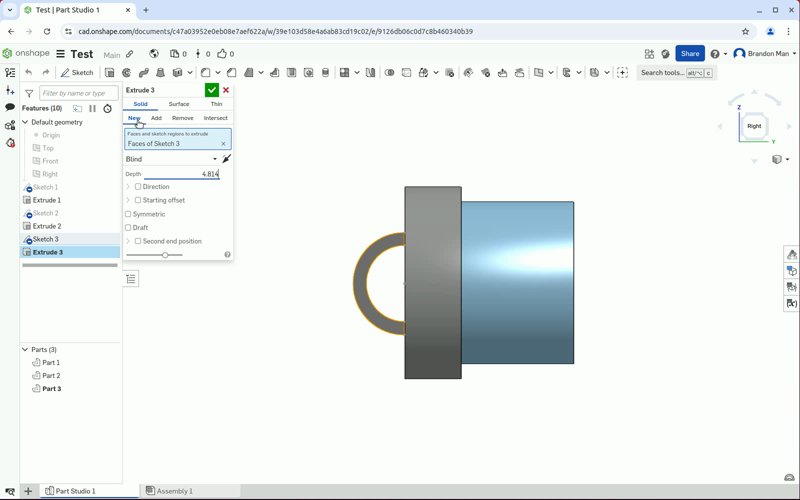
key(tab, 3)
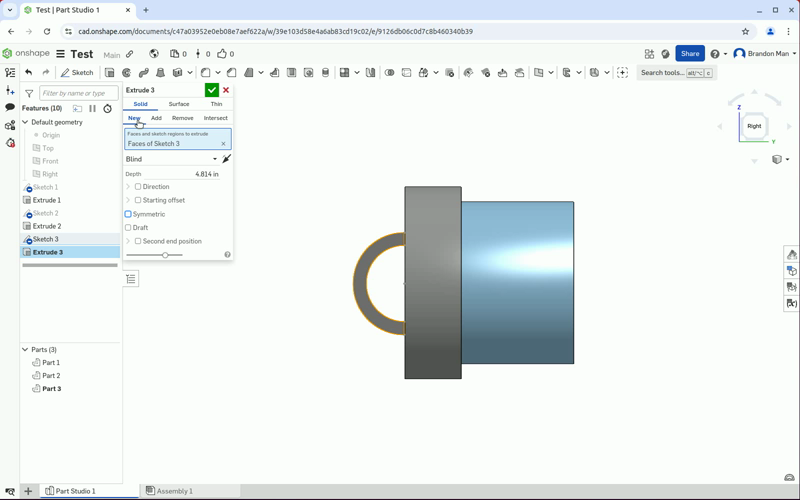
key(space)
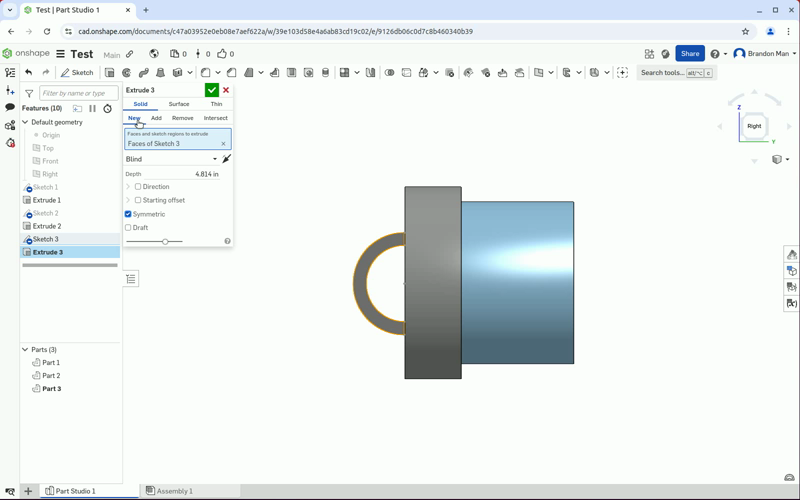
key(enter)
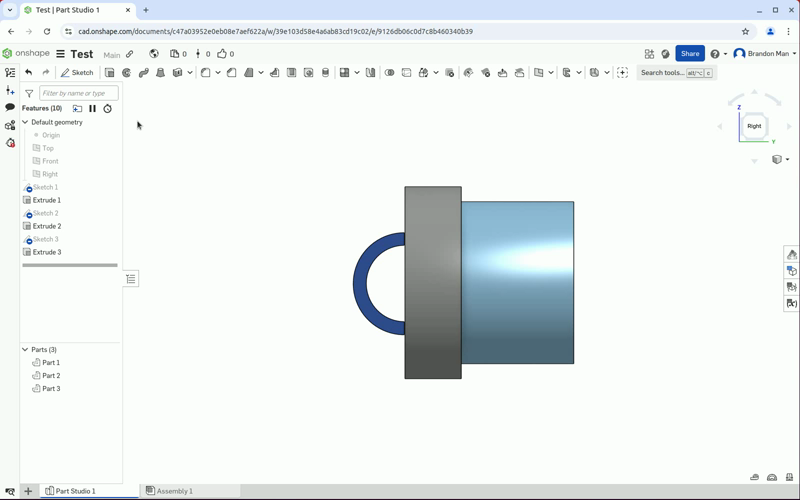
key(shift+h)
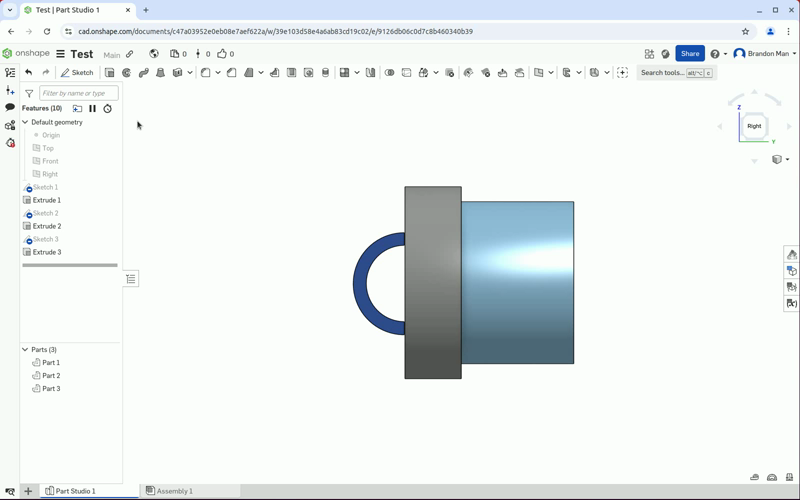
key(shift+h)
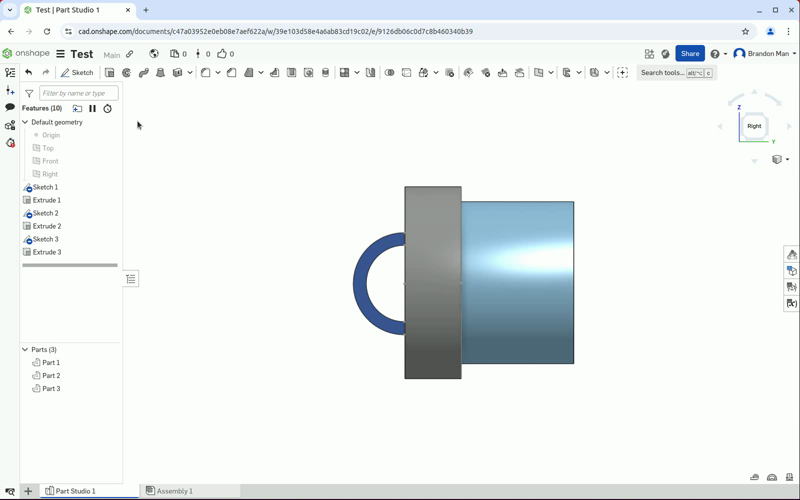
key(shift+7)
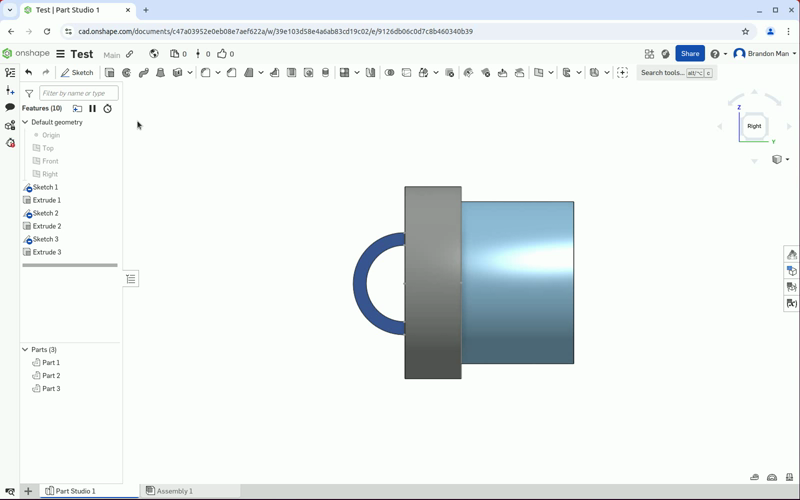
key(right, 2)
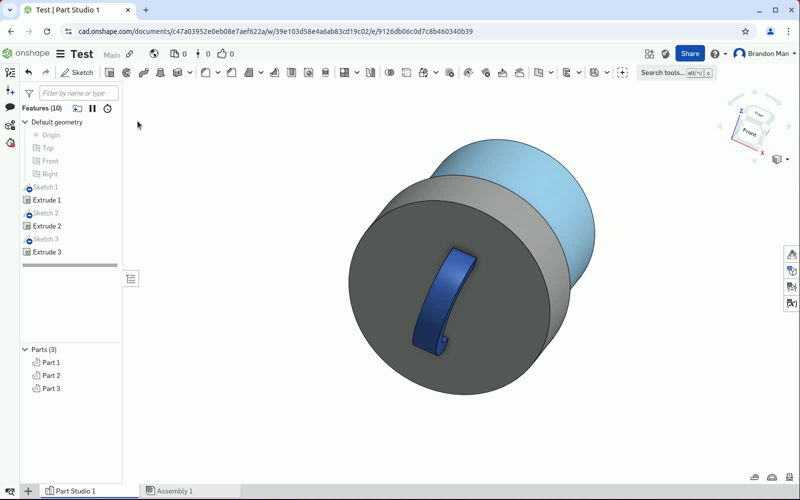
key(down, 2)
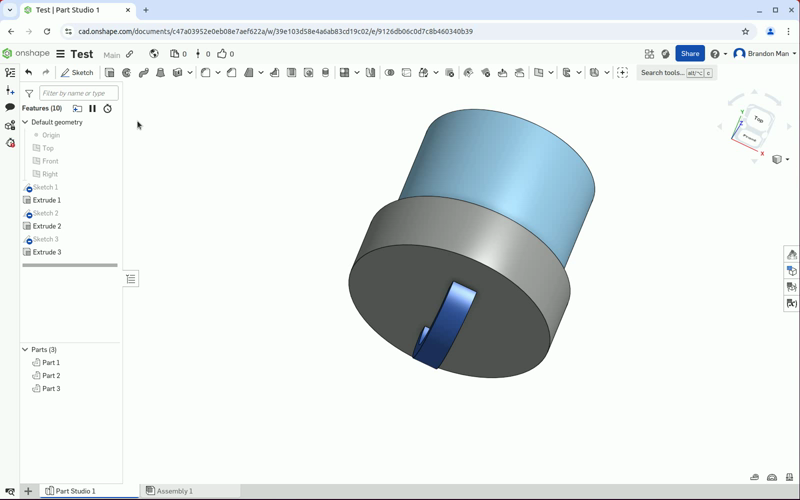
key(up, 2)
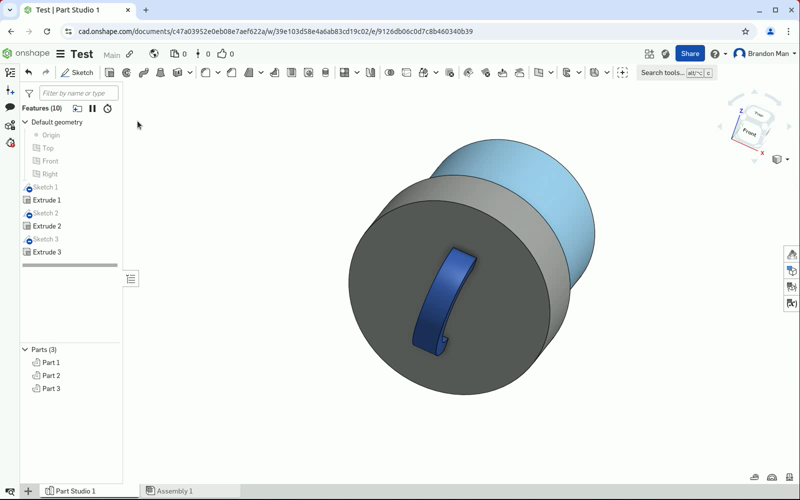
key(left, 2)
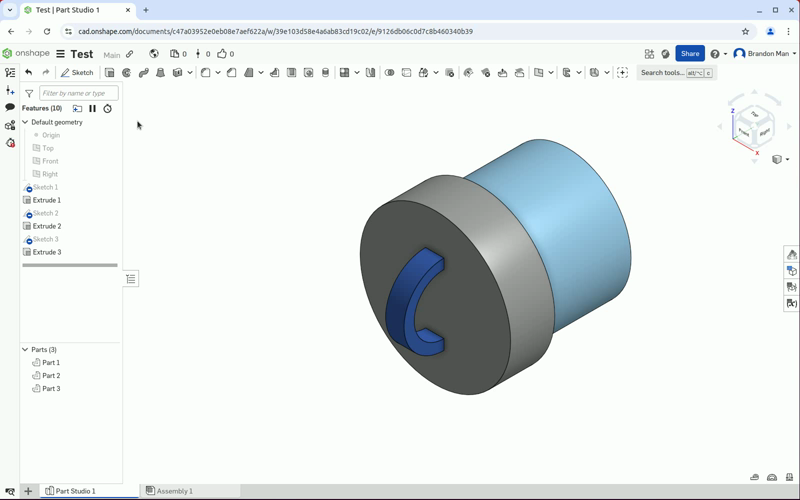
mouse_move(73, 189)
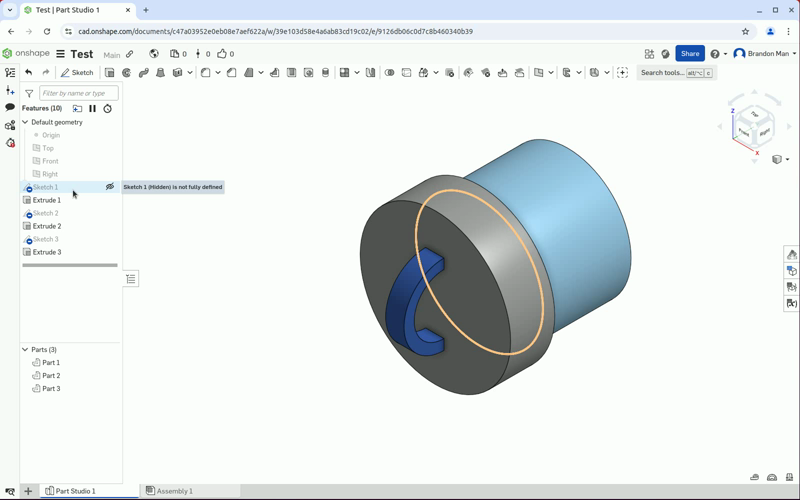
click(73, 189)